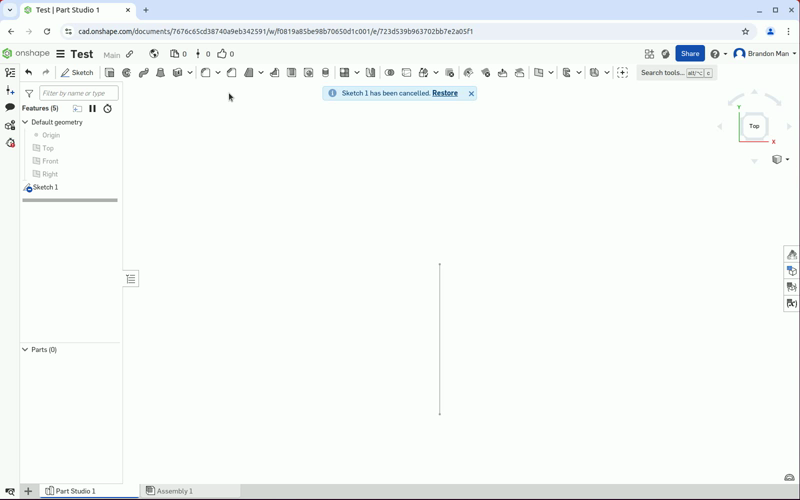
key(shift+h)
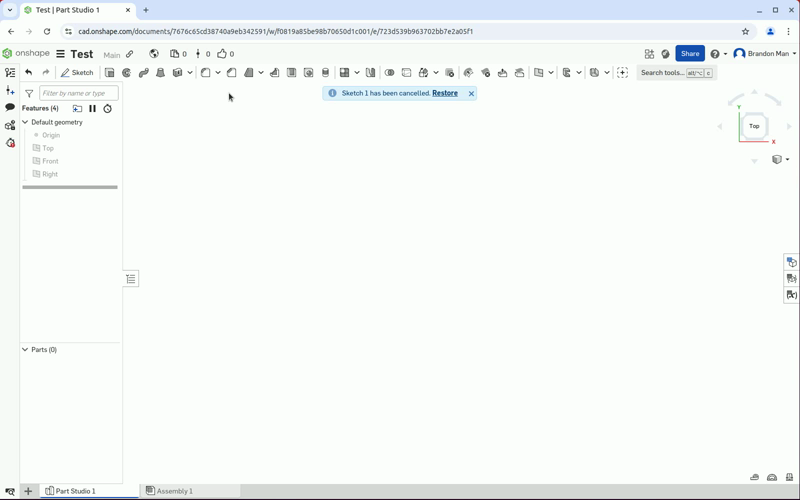
mouse_move(73, 352)
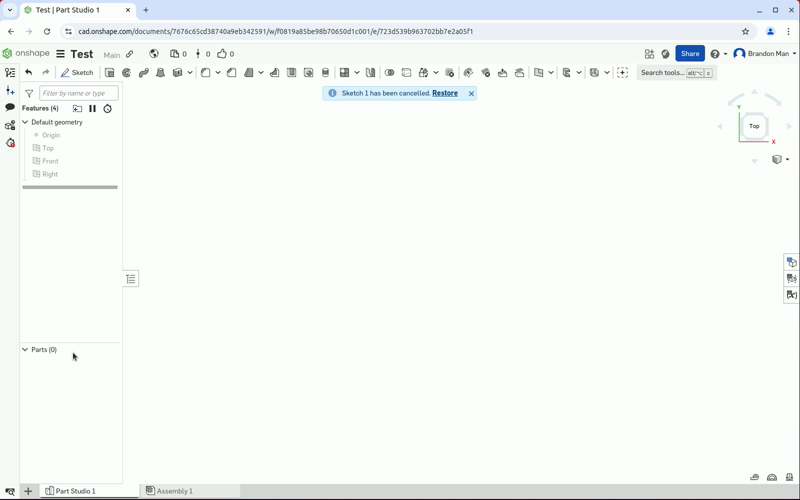
key(y)
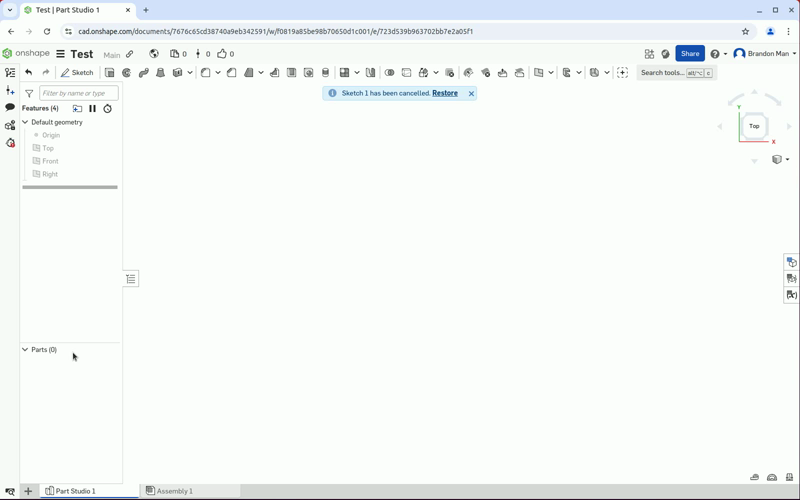
key(shift+p)
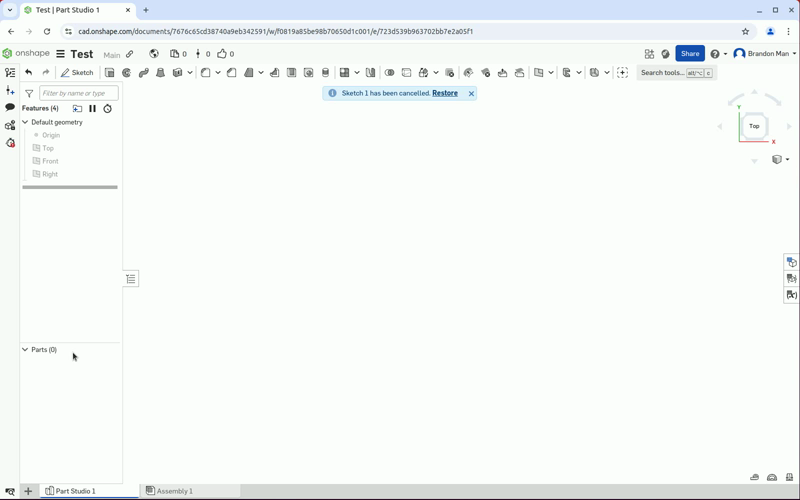
key(space)
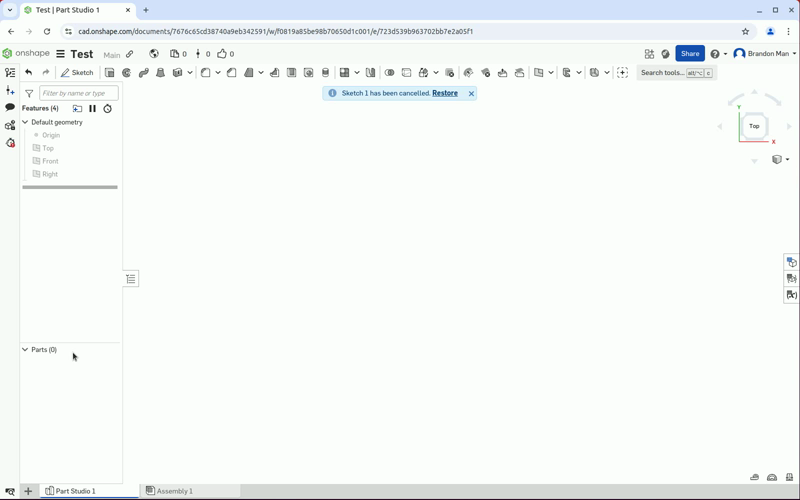
key_down(shift)
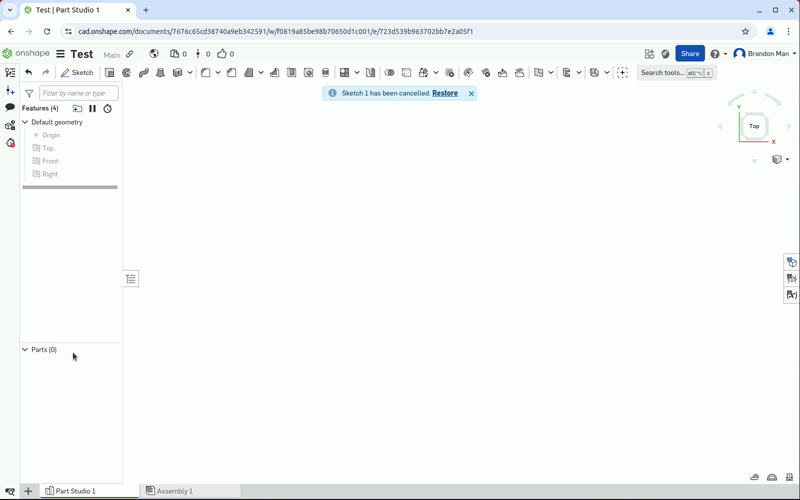
key(up)
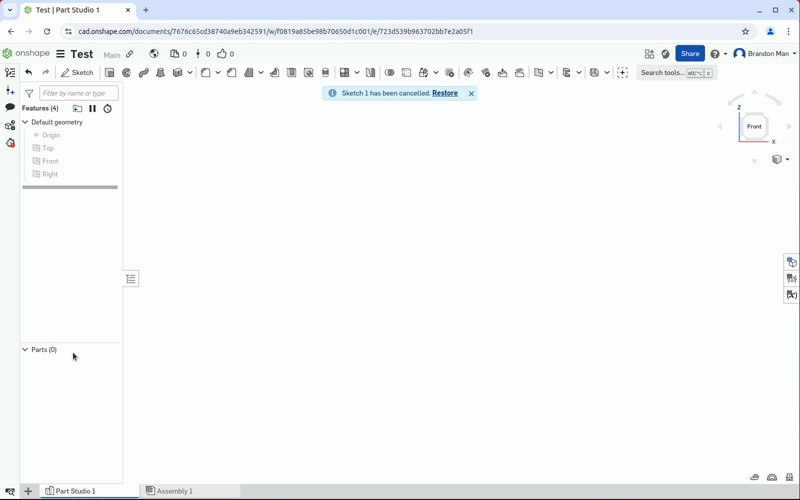
key_up(shift)
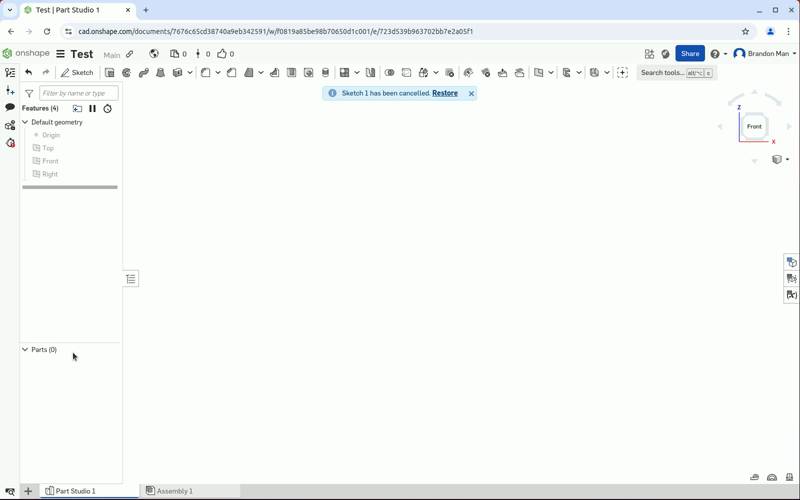
mouse_move(73, 352)
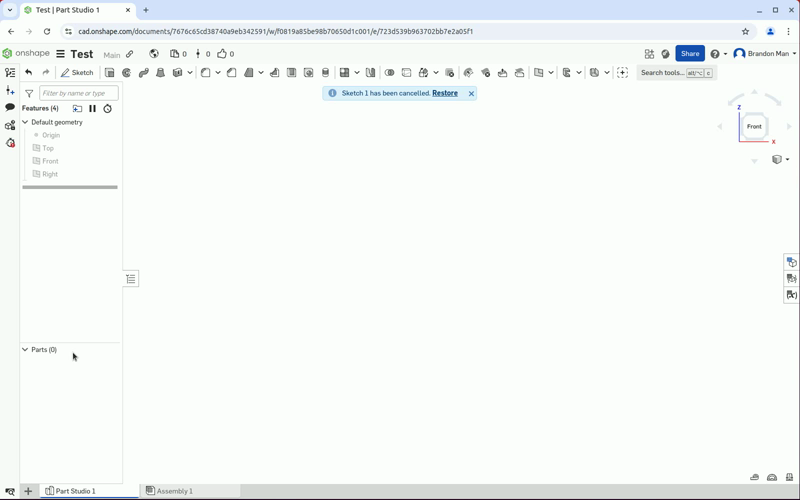
key(shift+y)
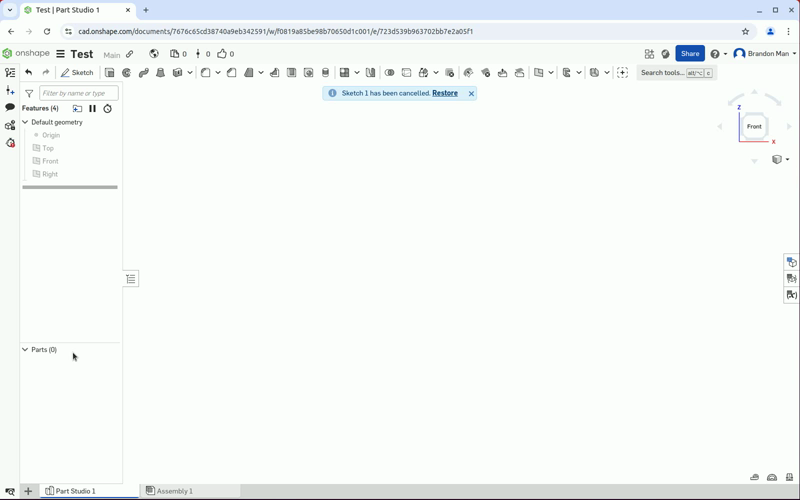
key(shift+s)
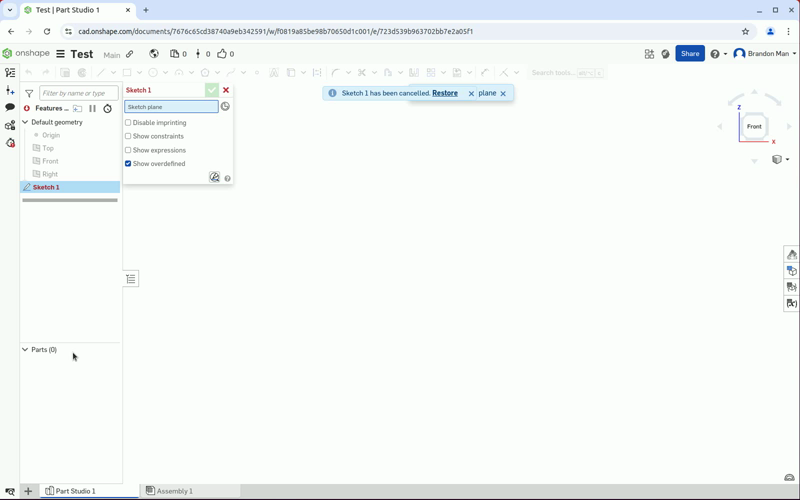
mouse_move(73, 163)
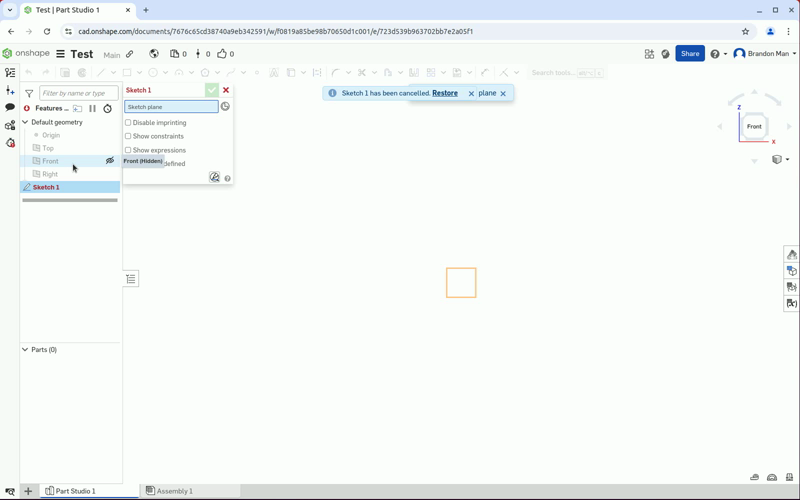
click(73, 163)
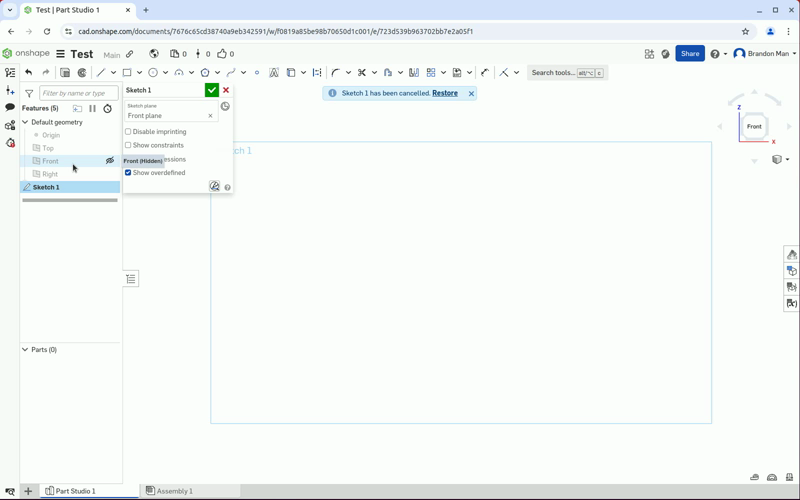
mouse_move(73, 352)
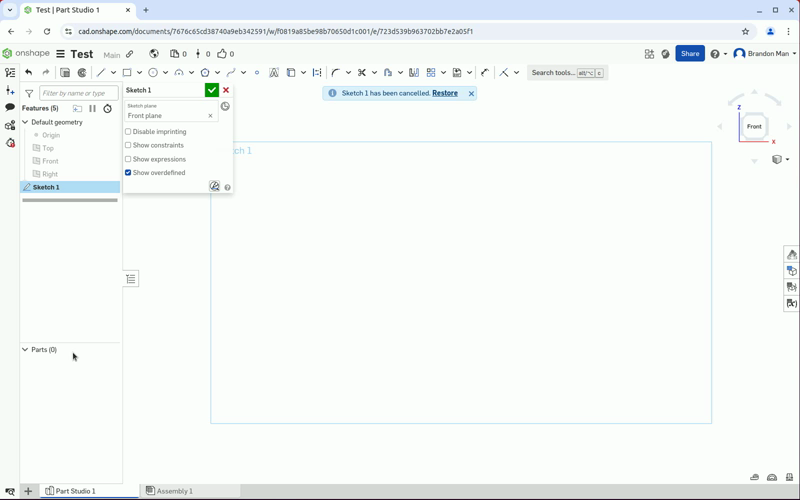
key(y)
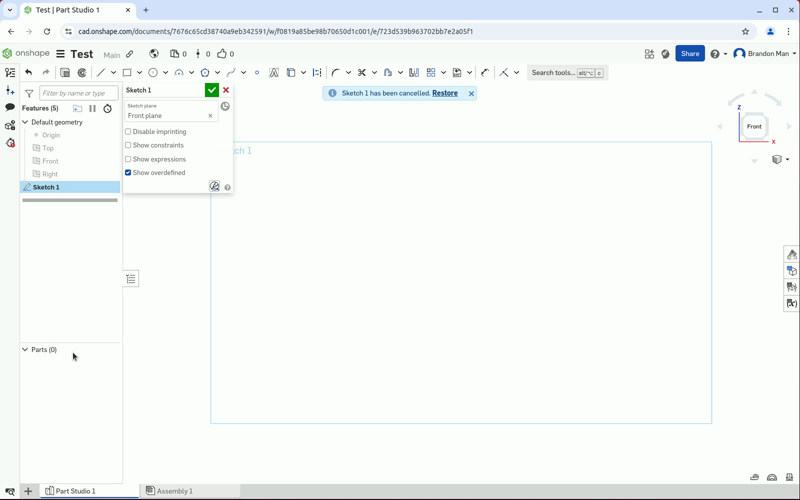
key(c)
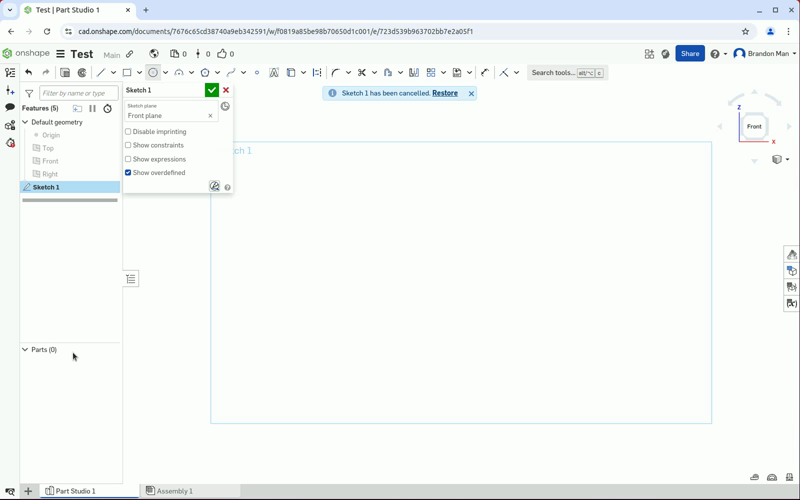
key_down(shift)
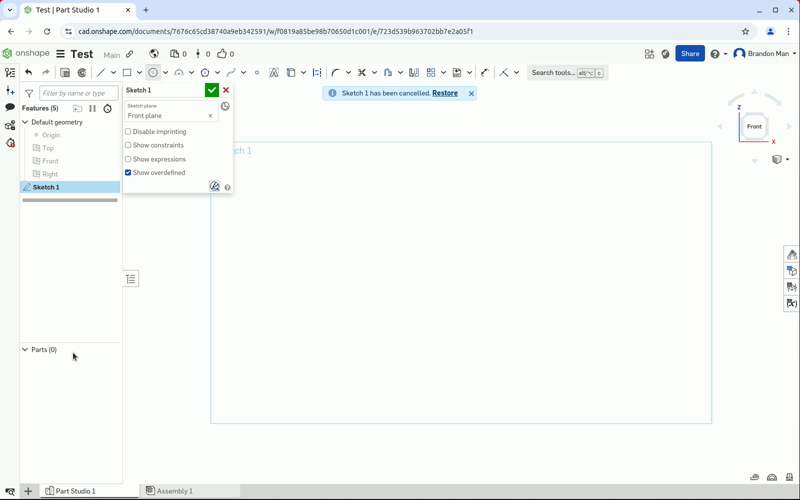
mouse_move(461, 282)
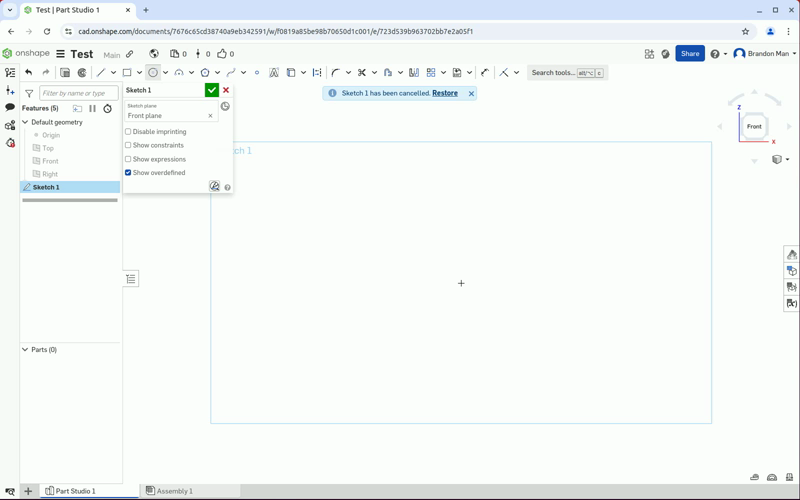
click(461, 282)
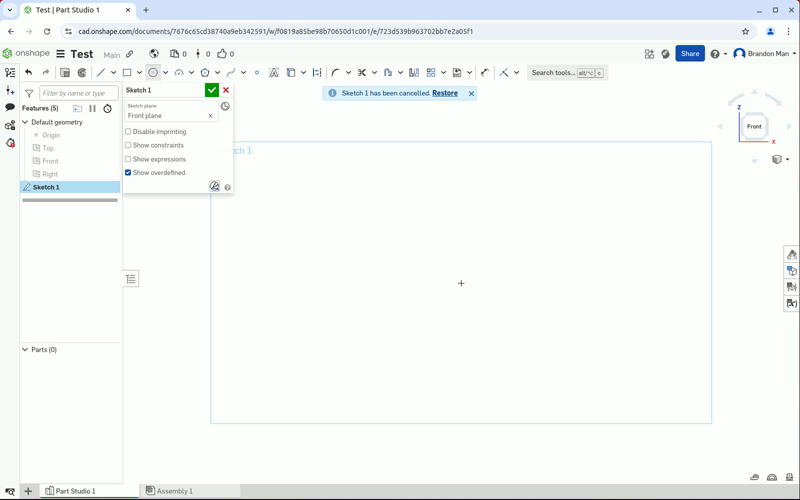
key_up(shift)
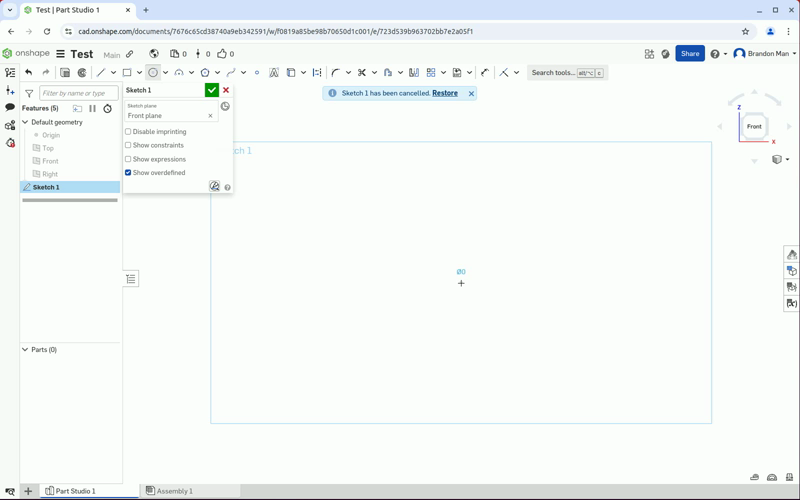
mouse_move(497, 282)
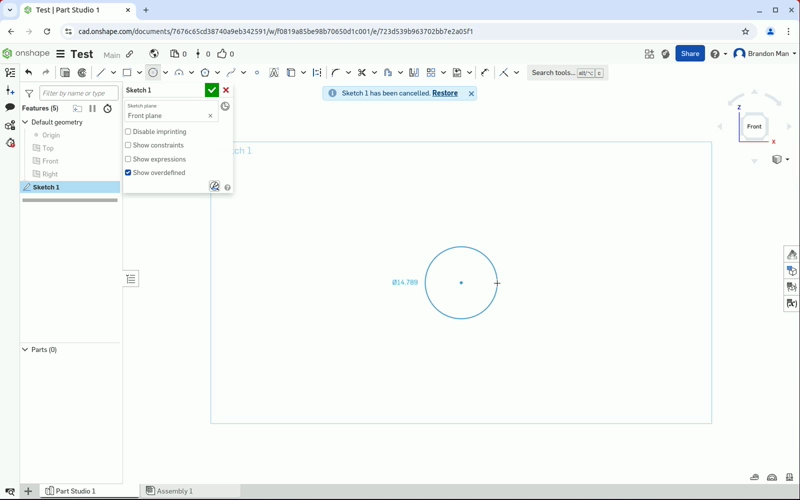
click(497, 282)
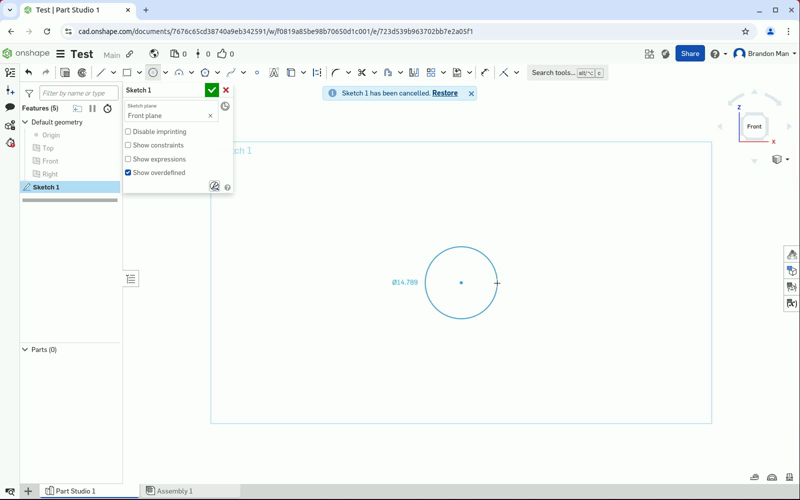
key(esc)
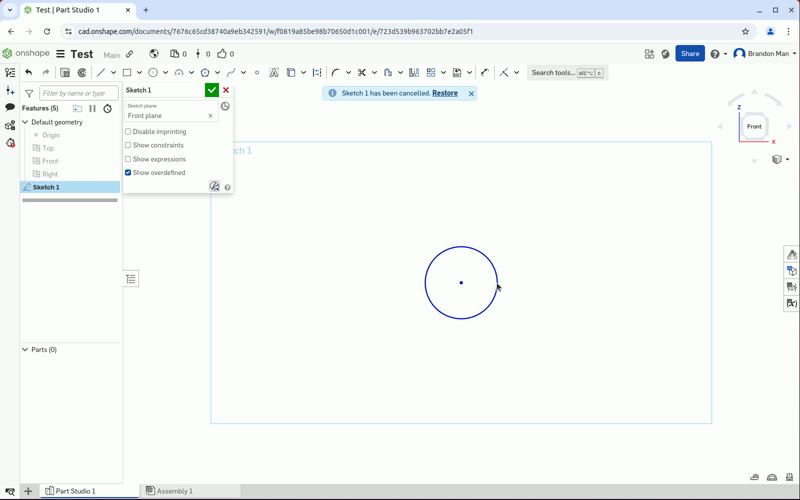
key(c)
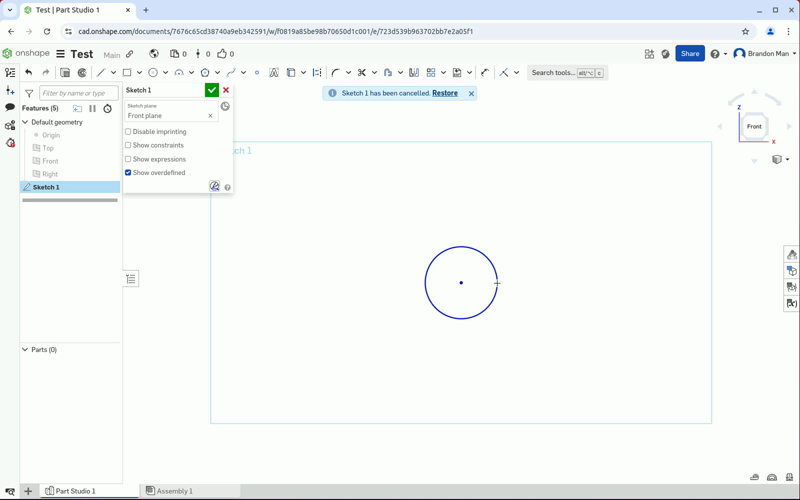
key_down(shift)
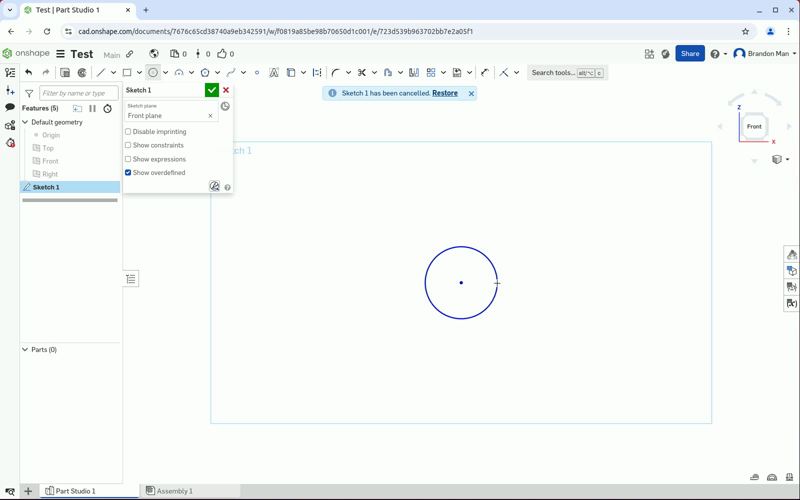
mouse_move(461, 282)
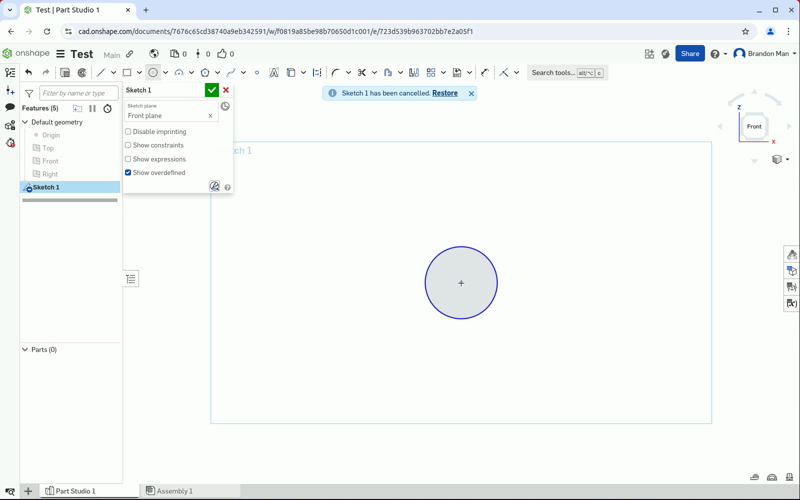
click(461, 282)
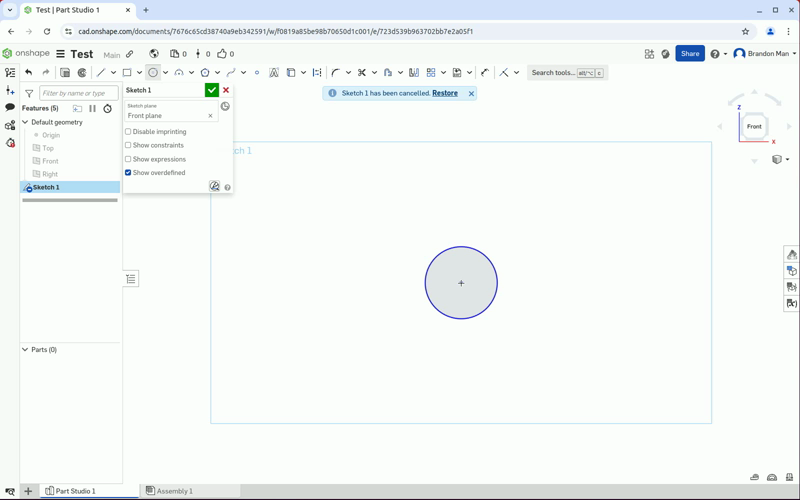
key_up(shift)
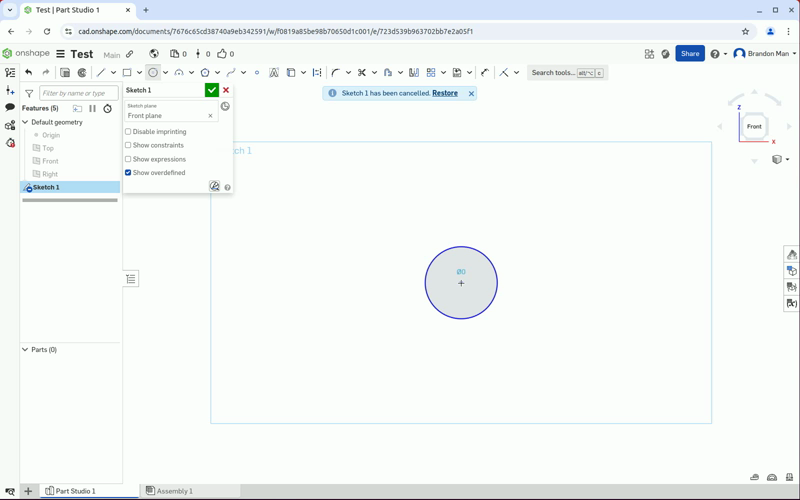
mouse_move(479, 282)
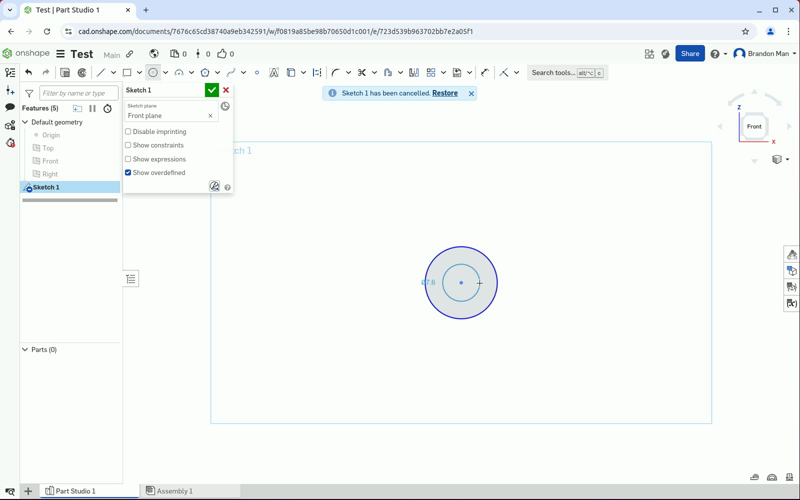
click(479, 282)
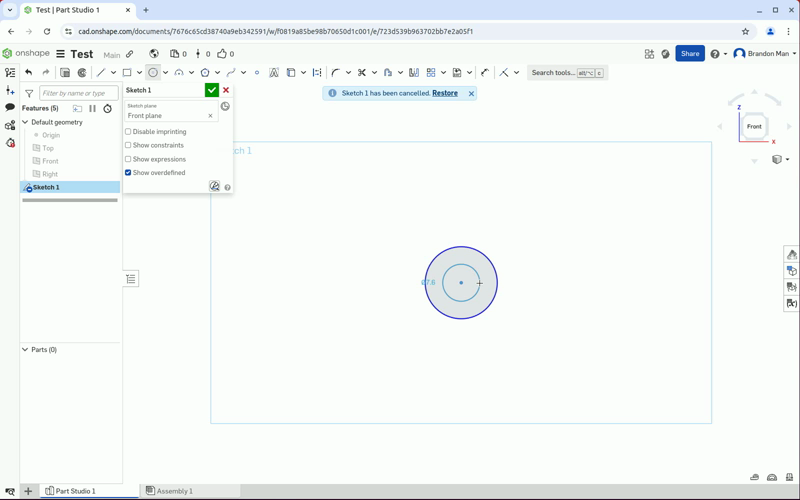
key(esc)
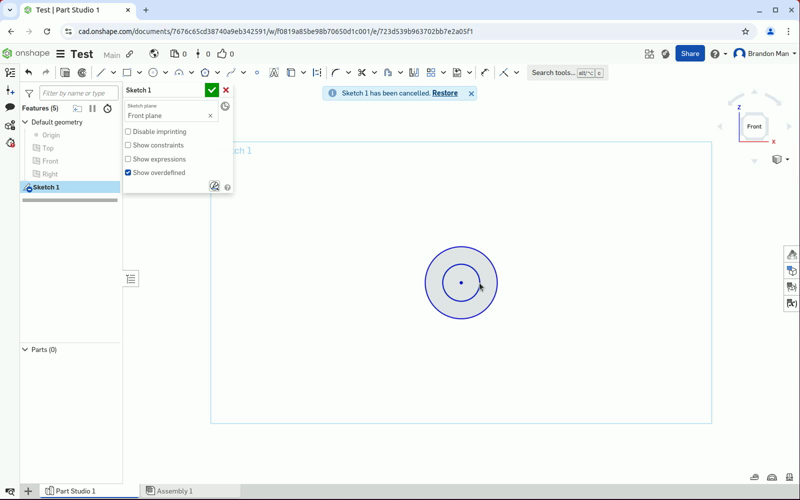
mouse_move(459, 314)
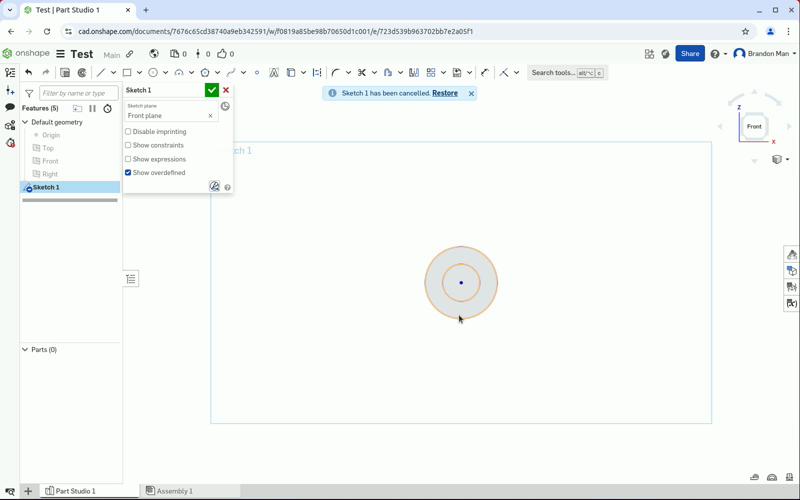
click(459, 314)
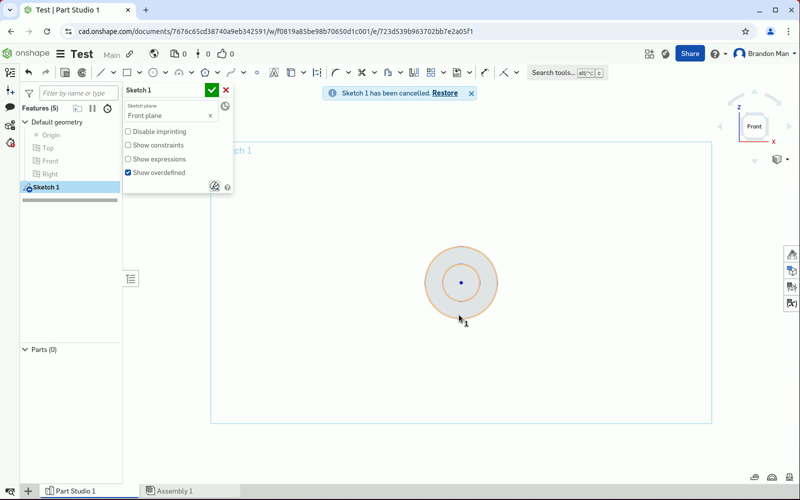
mouse_move(73, 352)
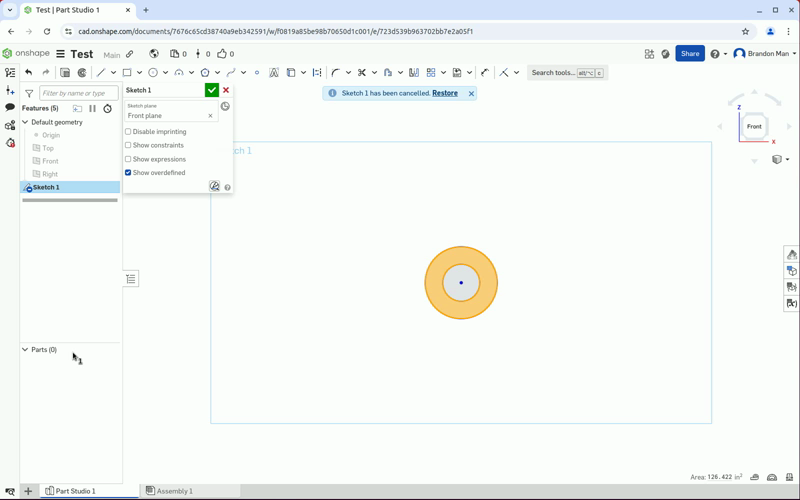
key(shift+y)
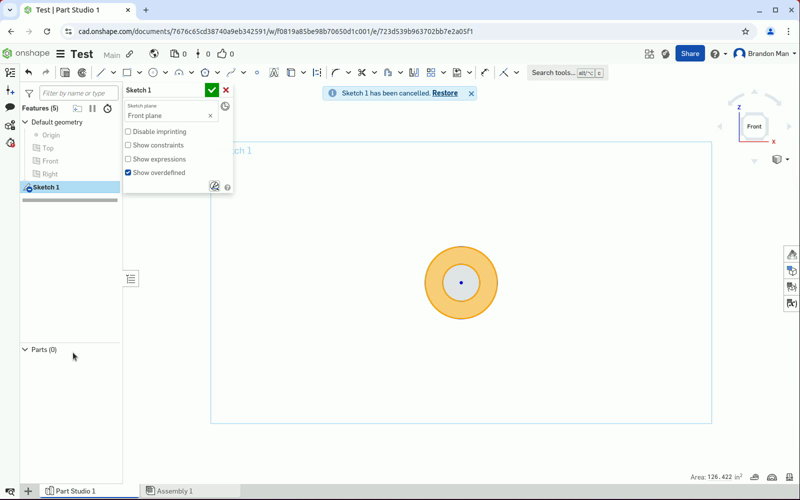
key(shift+e)
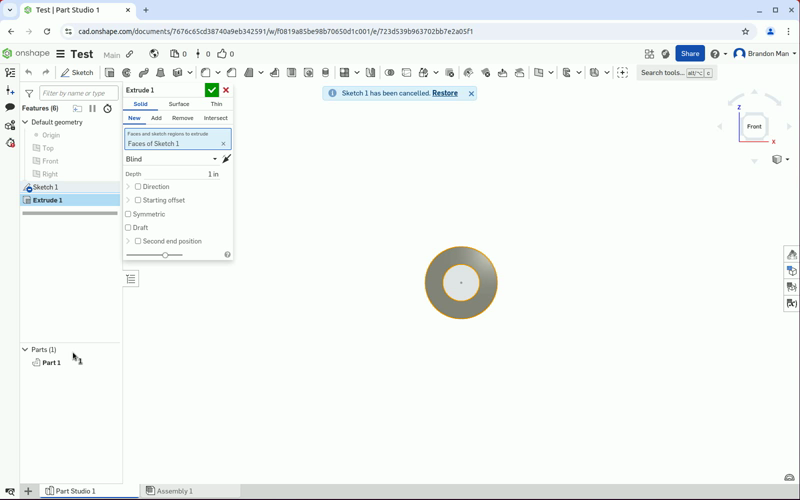
mouse_move(143, 106)
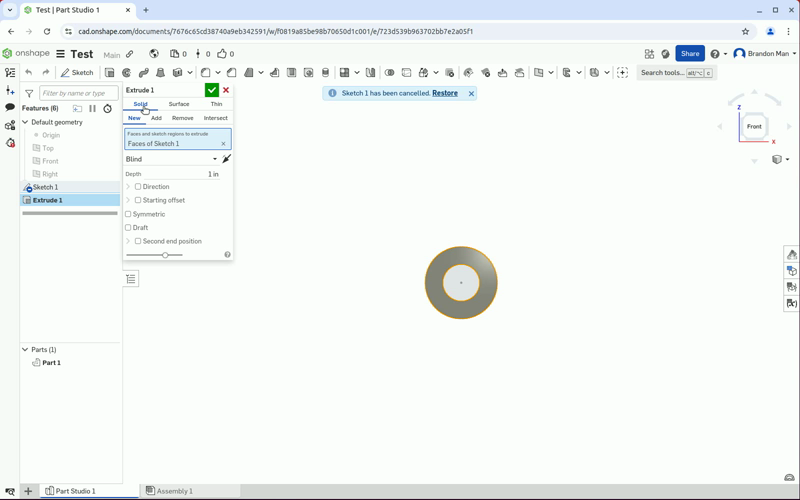
click(143, 106)
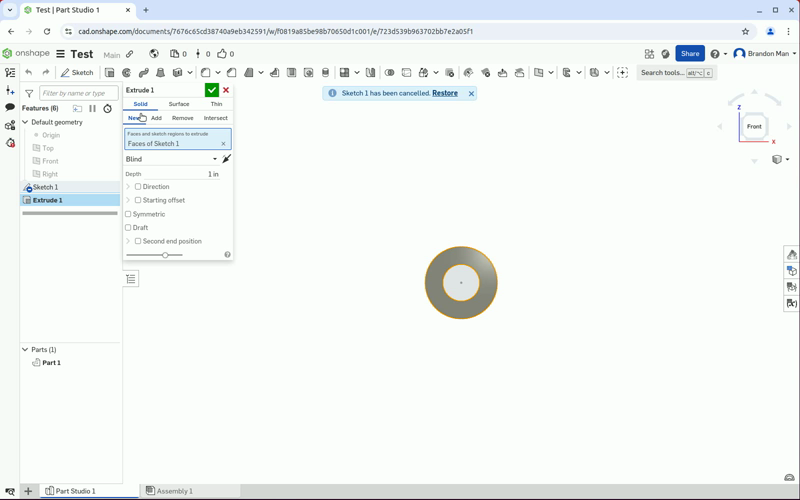
mouse_move(137, 120)
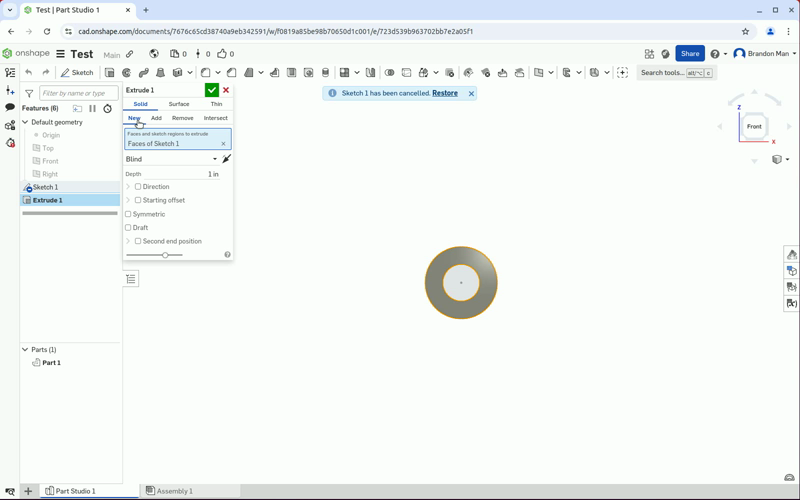
click(137, 120)
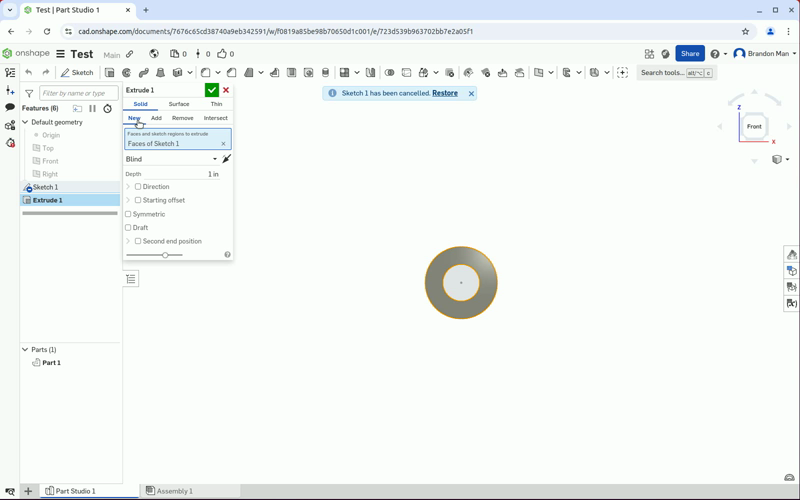
key(tab, 4)
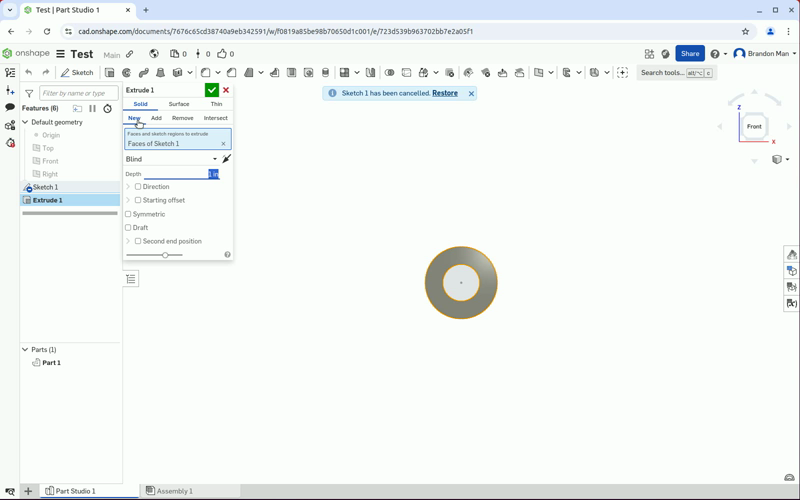
text(3.129)
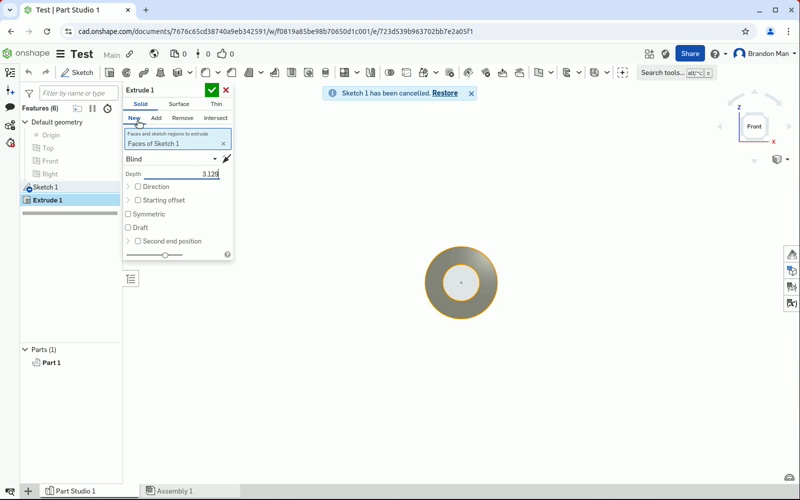
key(enter)
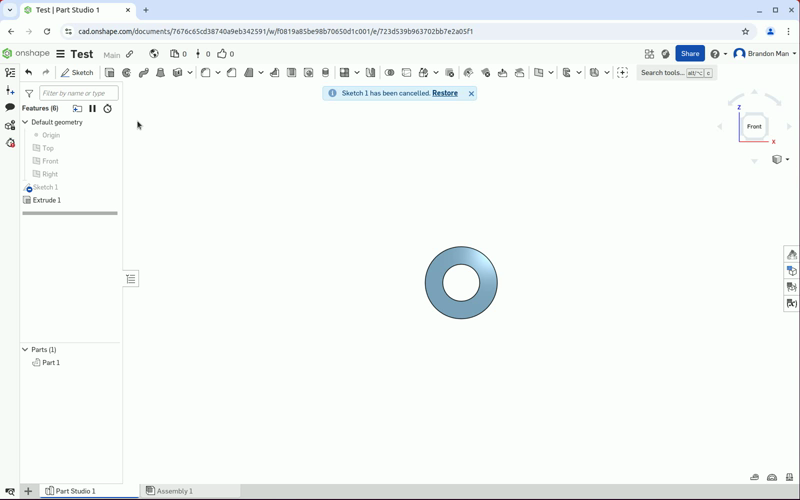
key(shift+h)
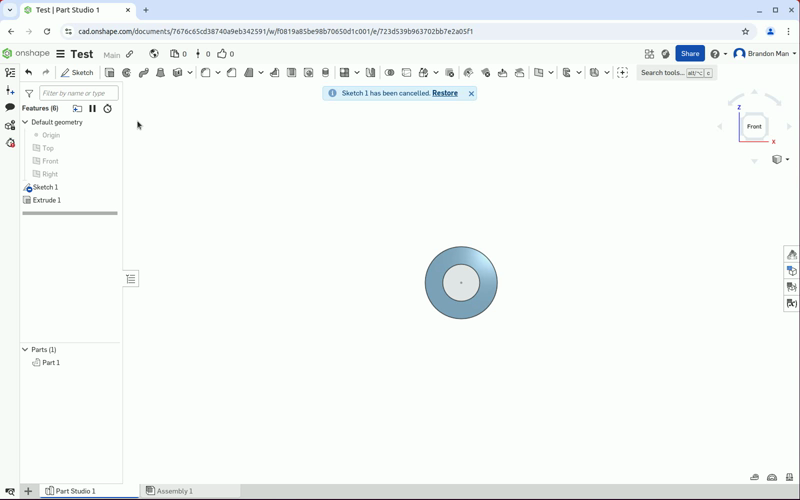
key(shift+h)
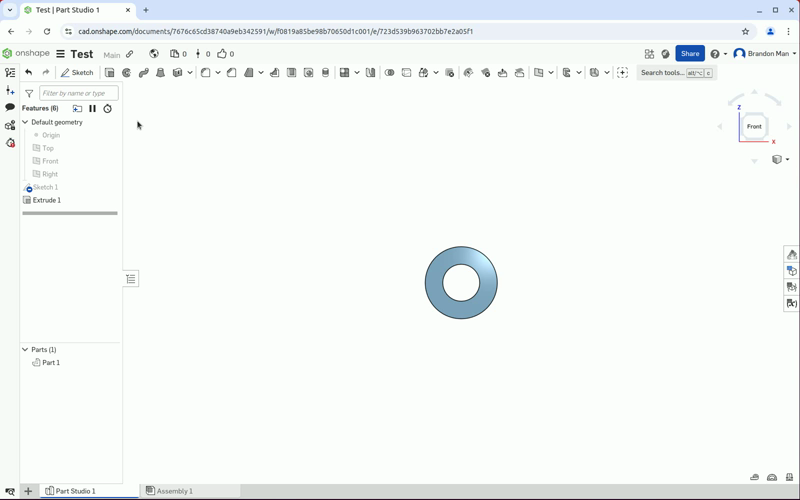
mouse_move(73, 189)
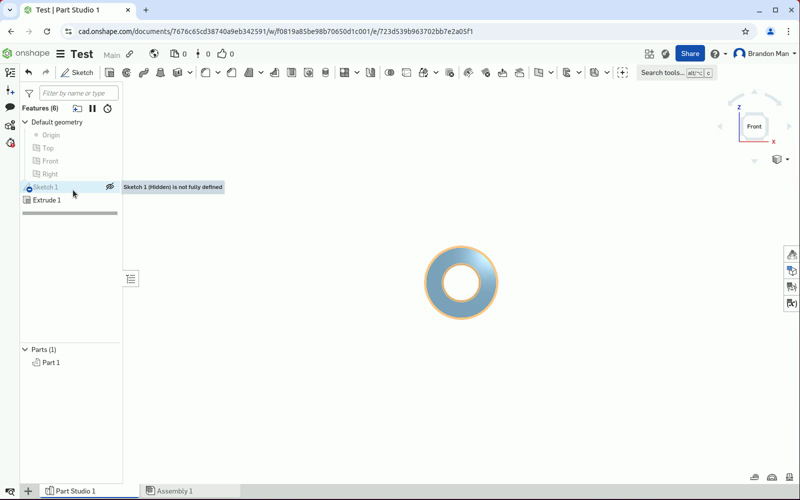
click(73, 189)
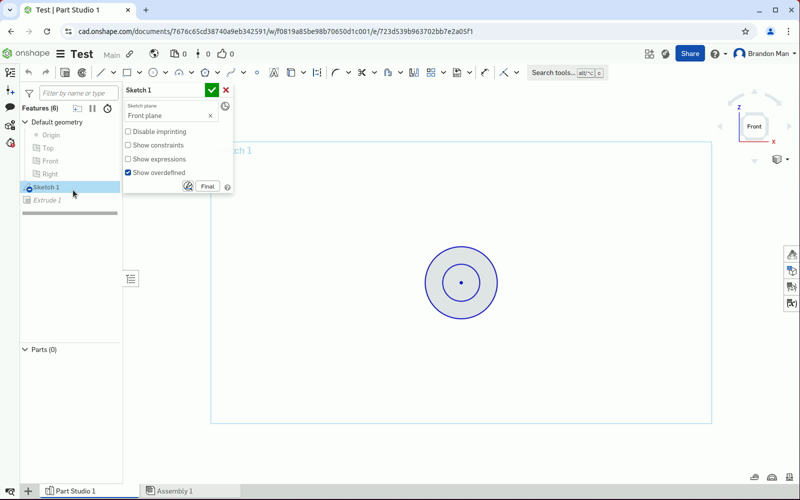
mouse_move(229, 92)
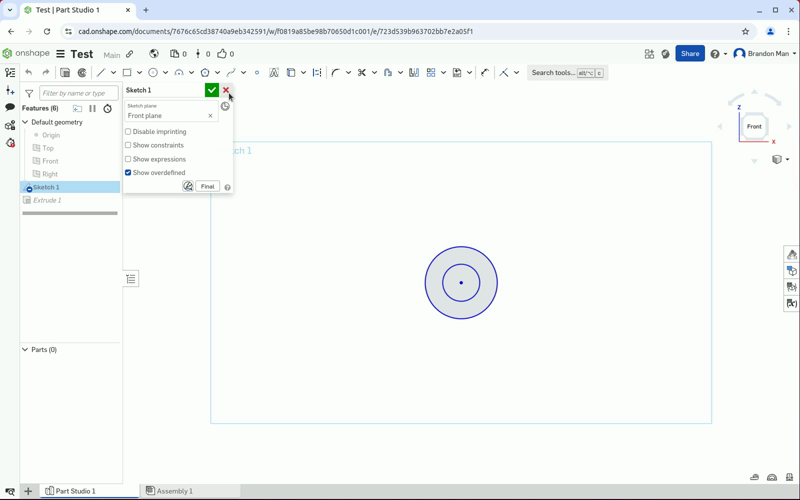
click(229, 92)
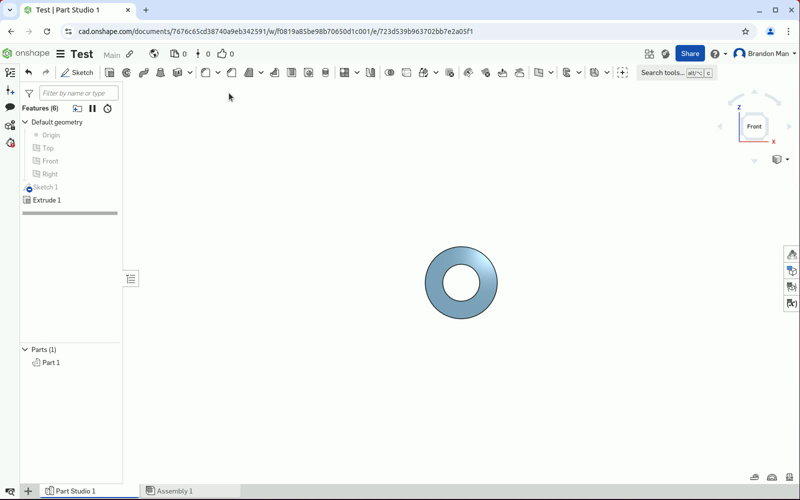
mouse_move(541, 75)
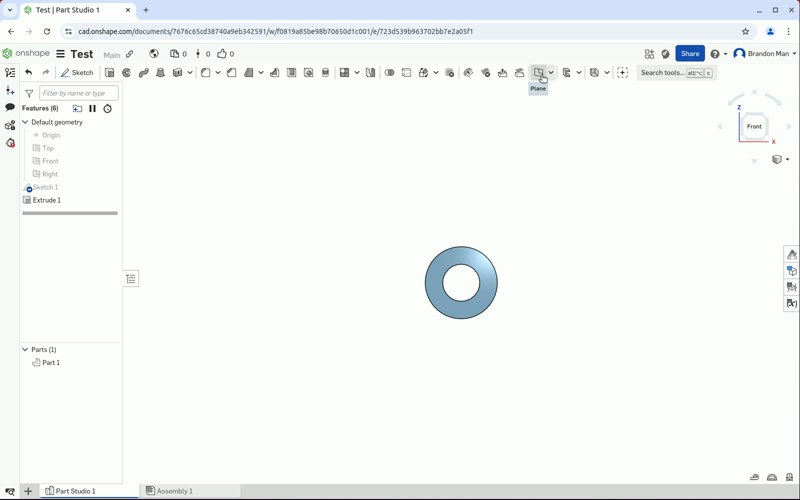
click(541, 75)
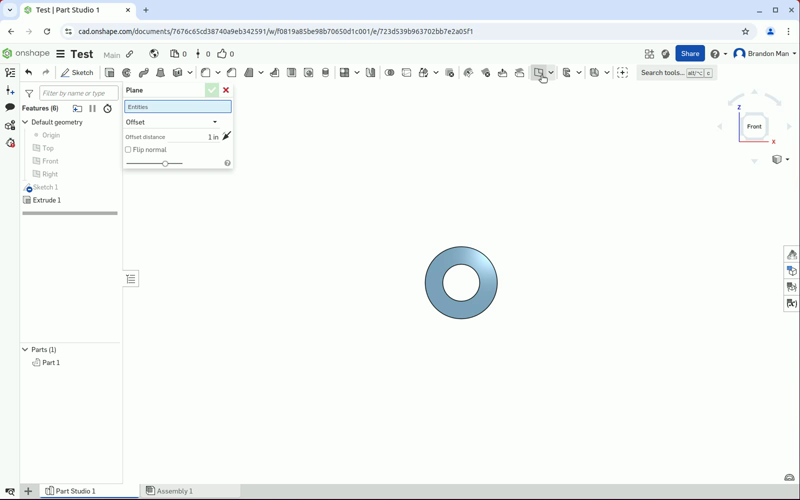
mouse_move(73, 163)
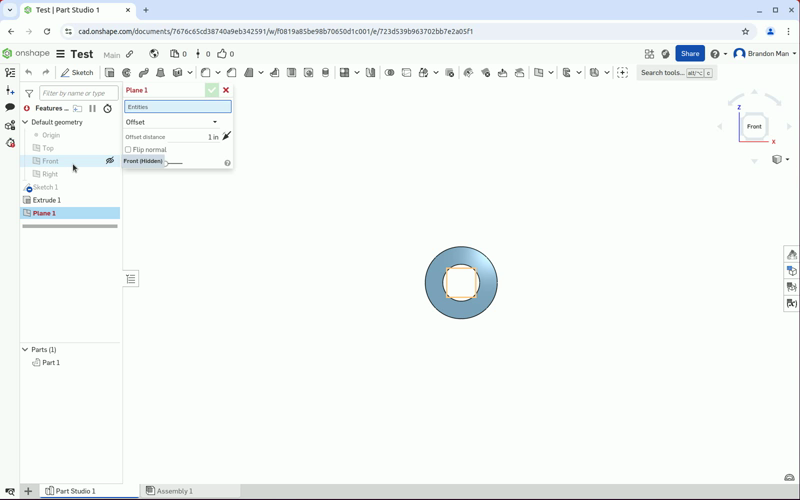
click(73, 163)
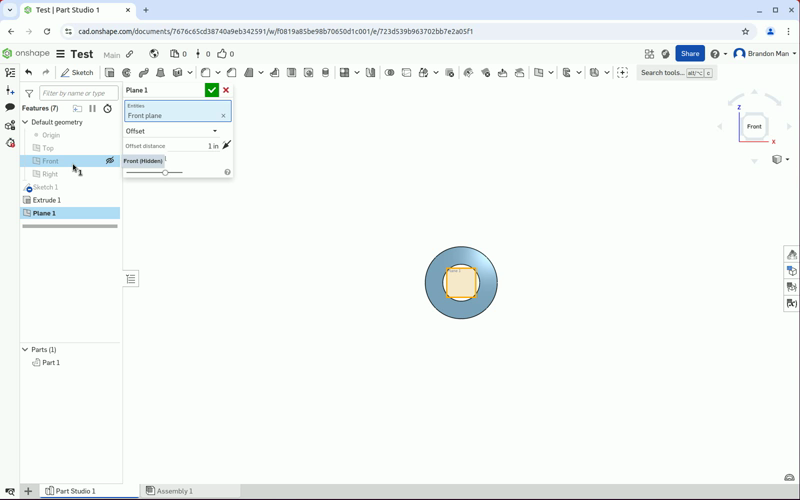
key(tab, 2)
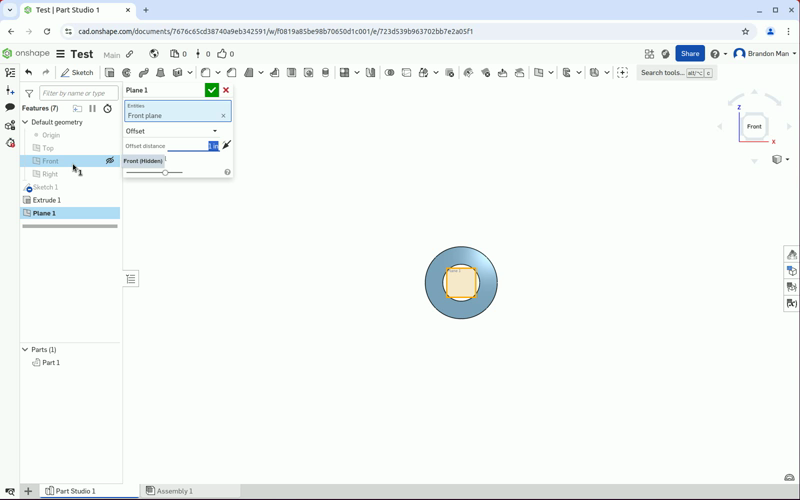
text(3.143)
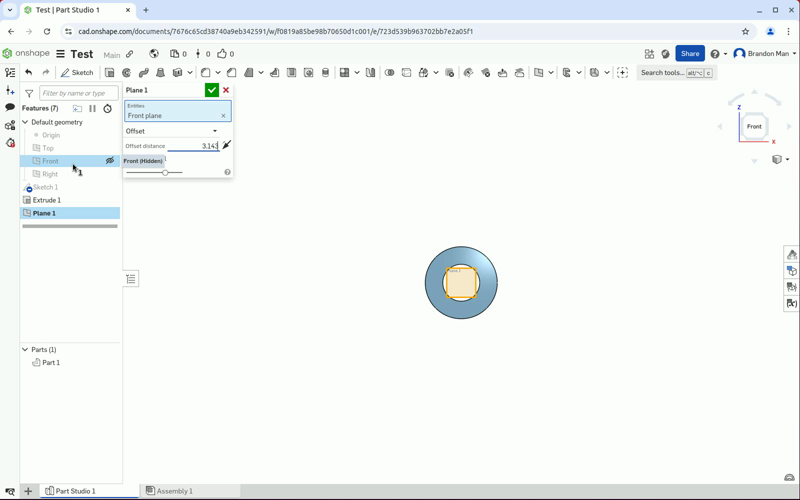
key(enter, 2)
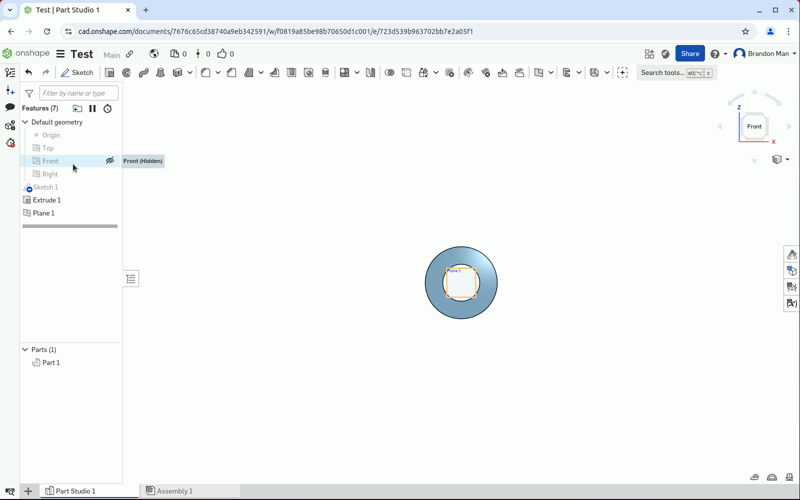
key(shift+s)
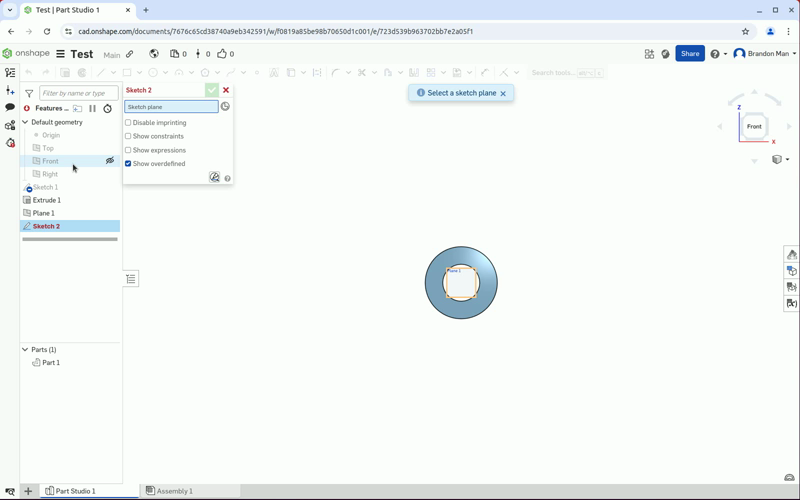
mouse_move(73, 215)
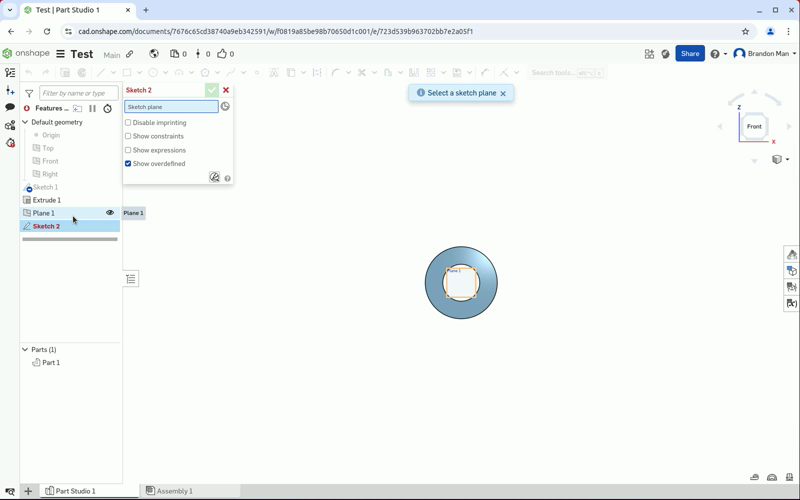
click(73, 215)
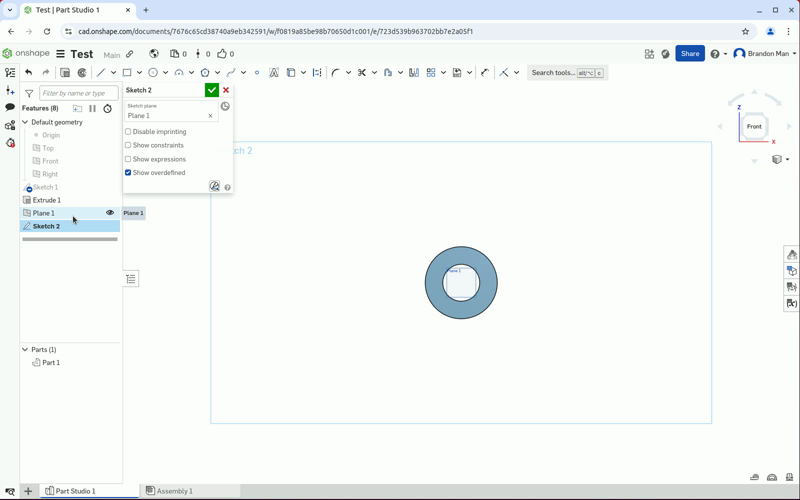
mouse_move(73, 352)
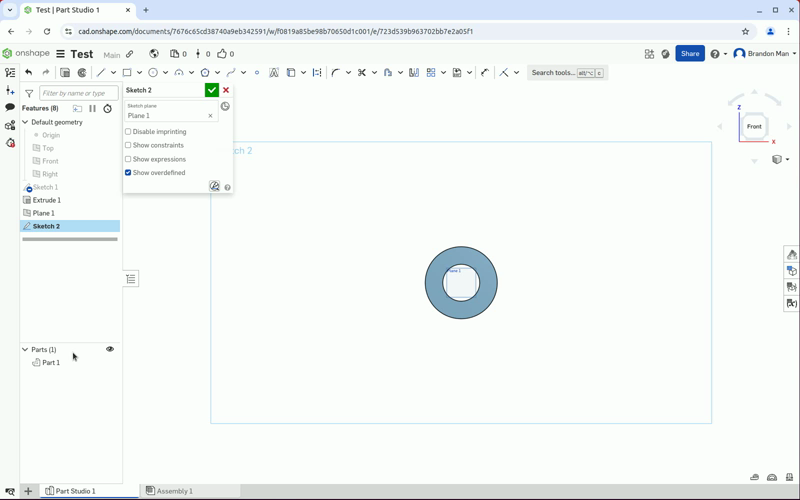
key(y)
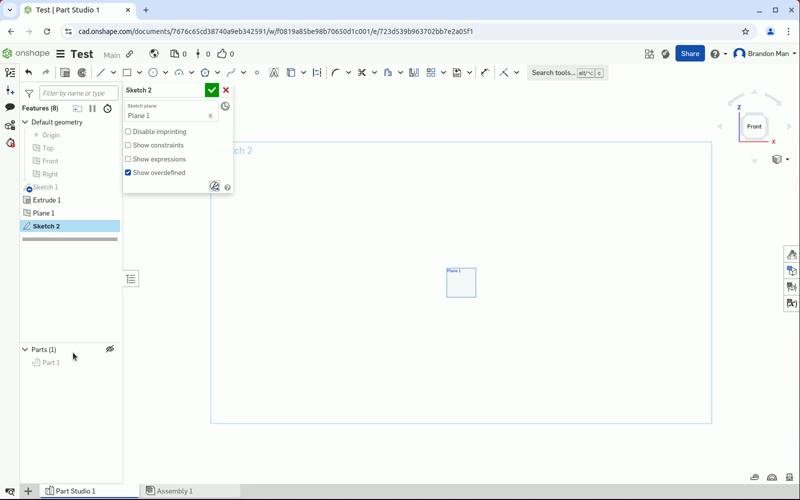
key(c)
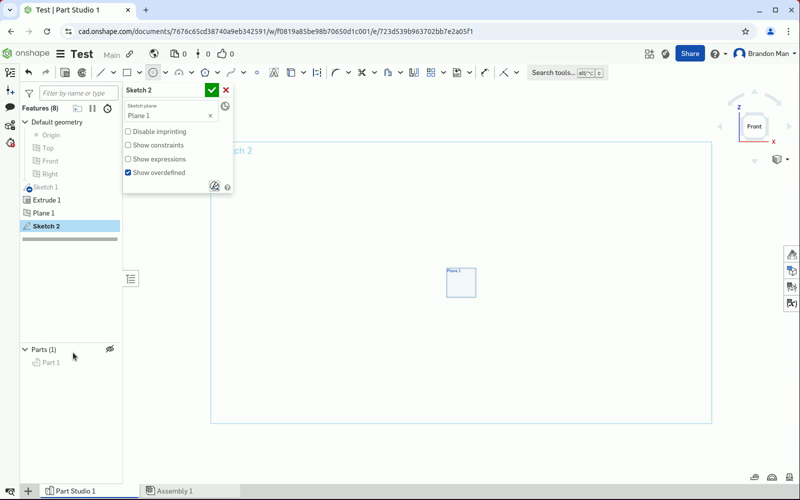
key_down(shift)
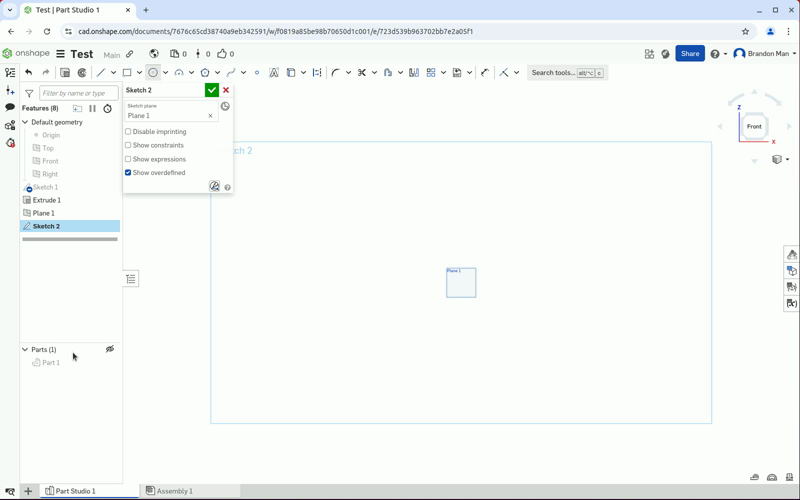
mouse_move(461, 282)
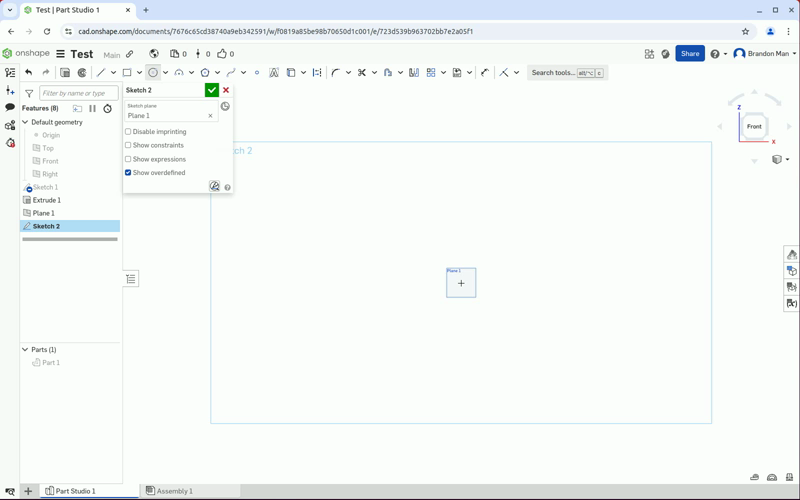
click(461, 282)
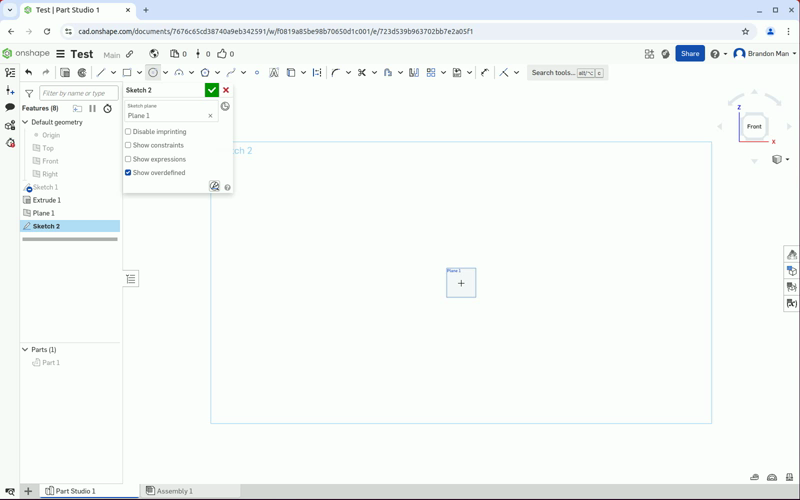
key_up(shift)
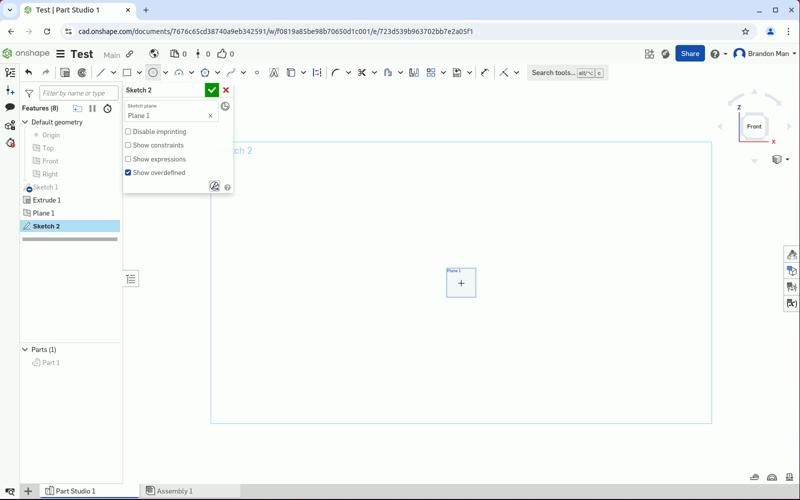
mouse_move(494, 282)
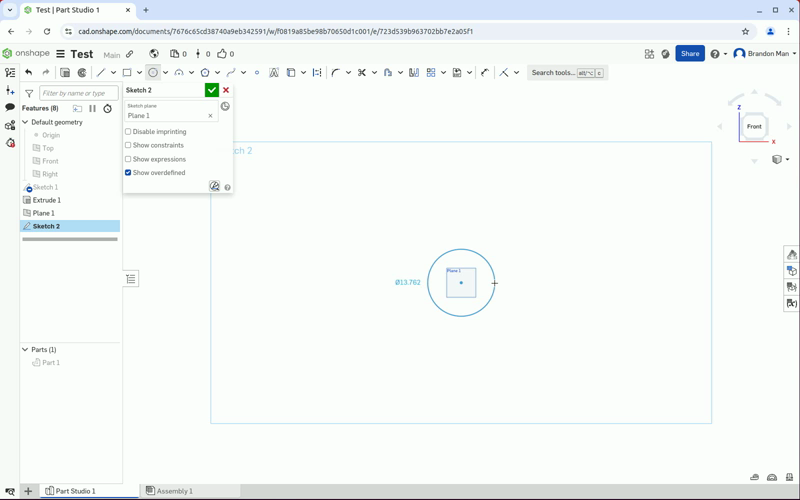
click(494, 282)
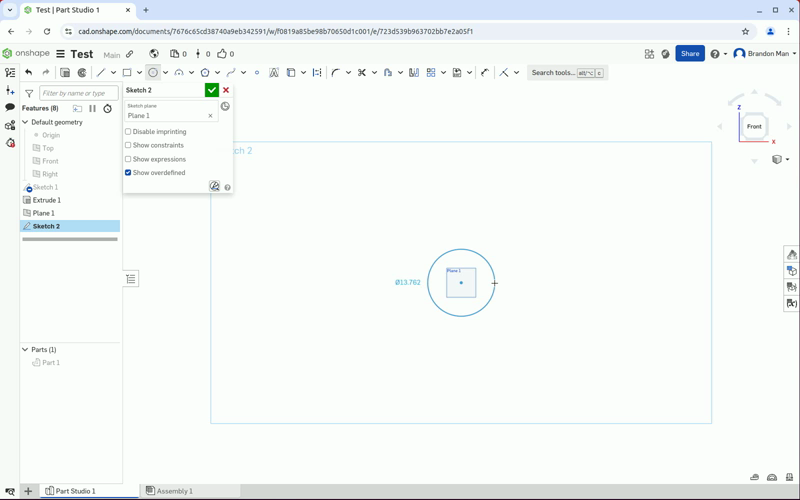
key(esc)
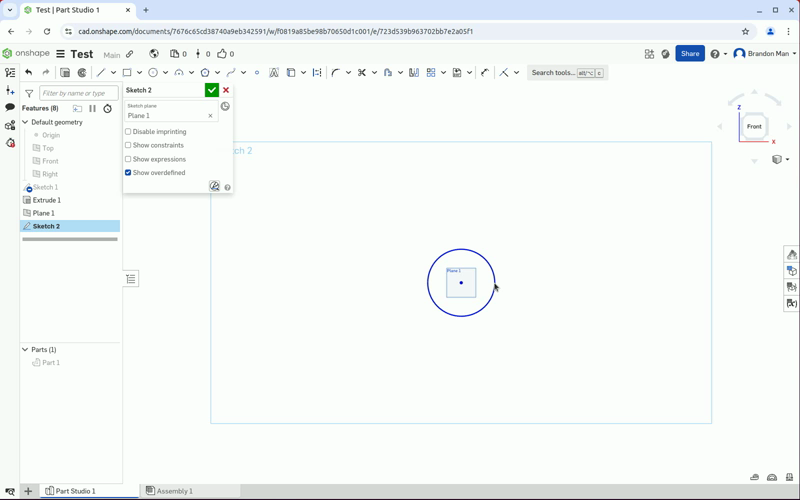
key(c)
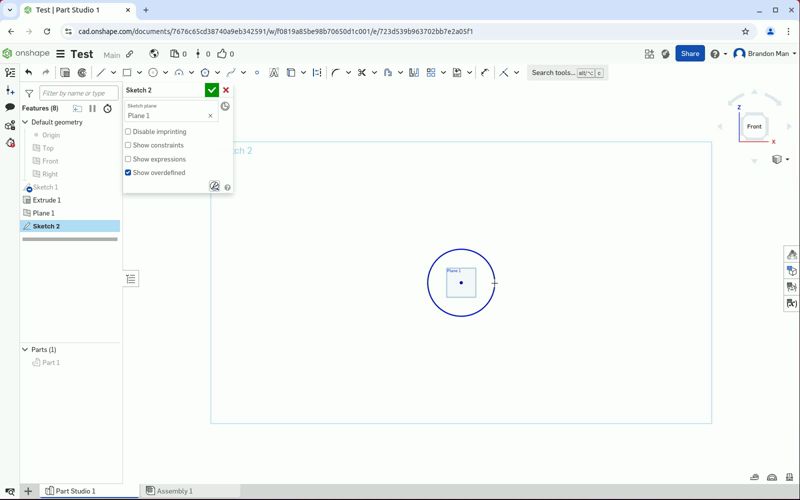
key_down(shift)
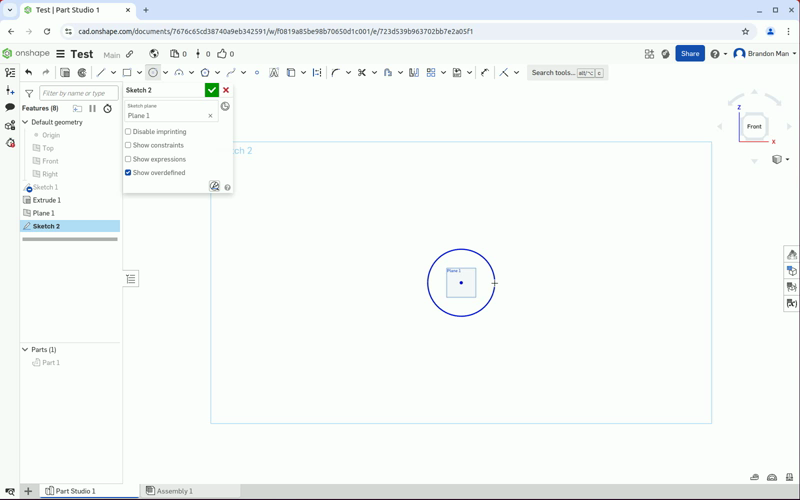
mouse_move(461, 282)
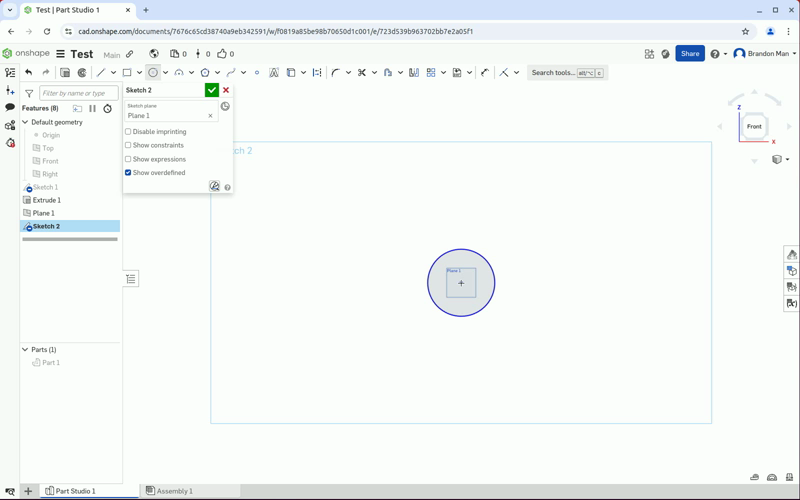
click(461, 282)
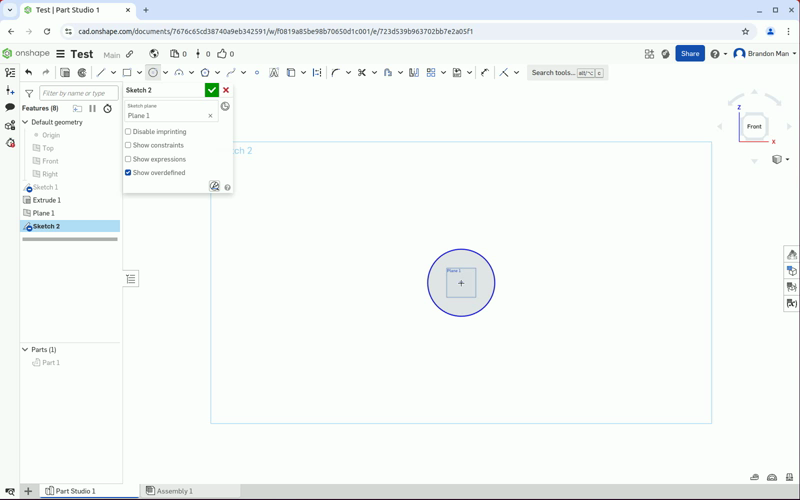
key_up(shift)
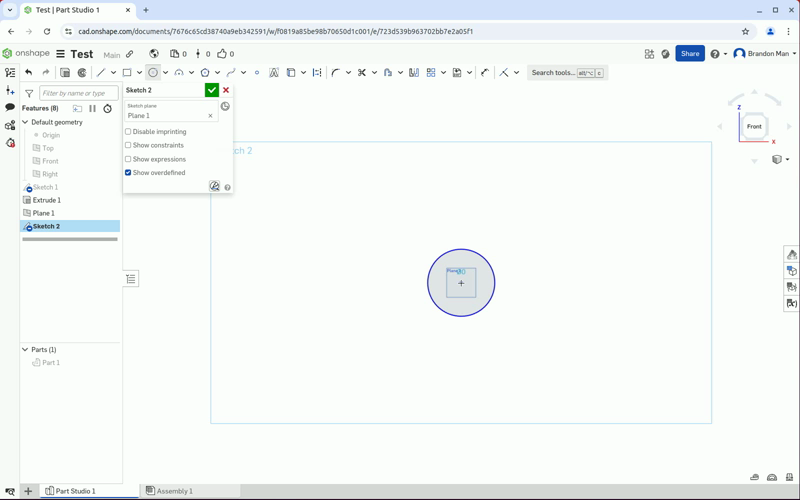
mouse_move(480, 282)
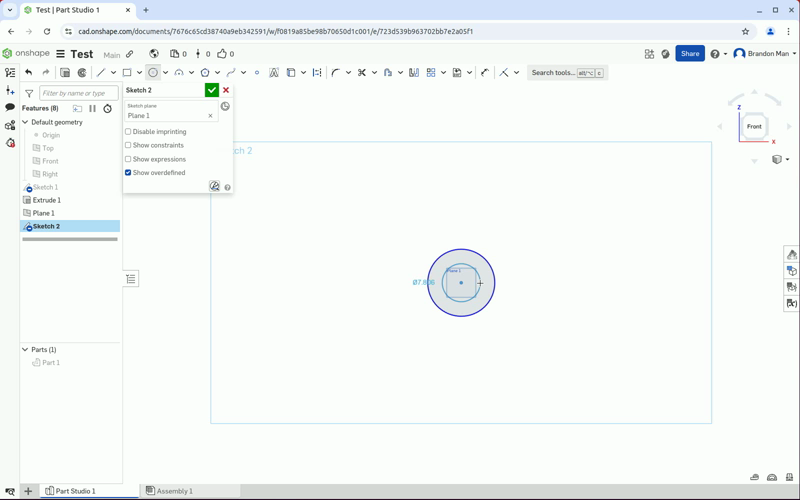
click(480, 282)
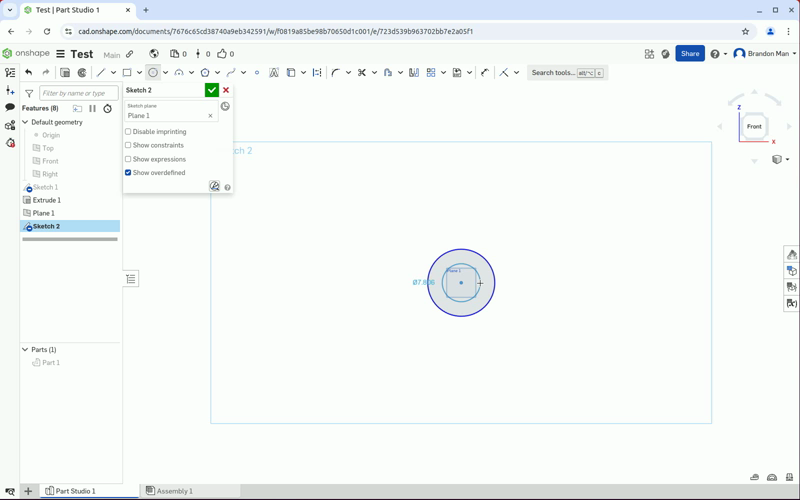
key(esc)
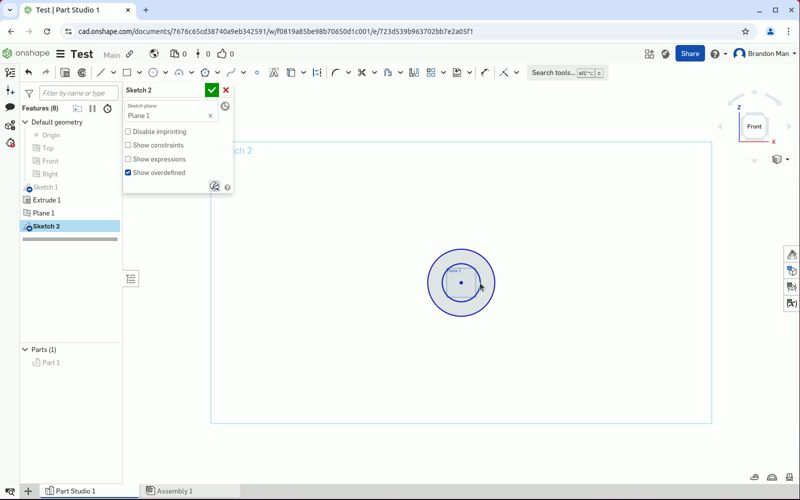
mouse_move(481, 286)
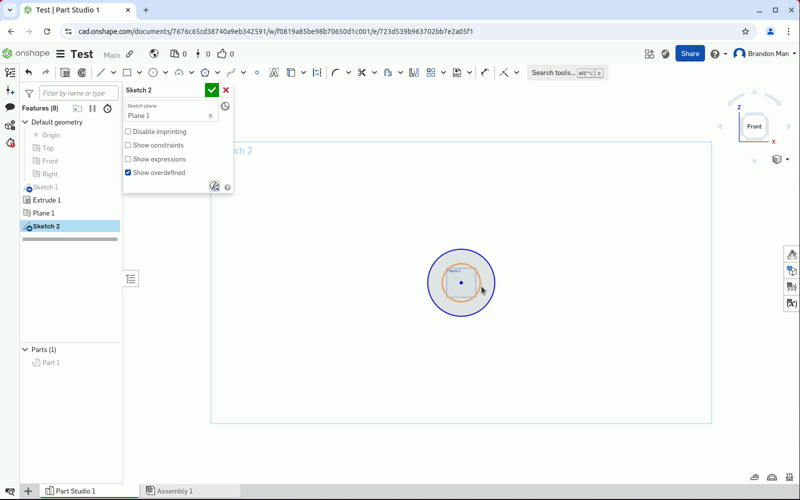
click(481, 286)
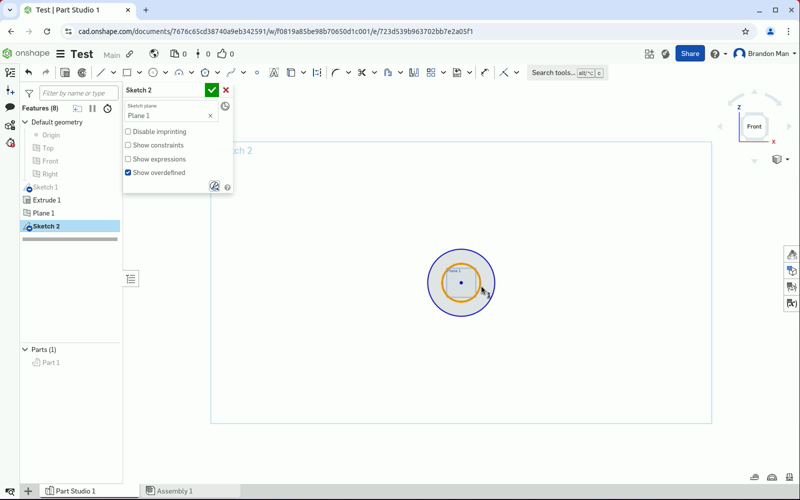
mouse_move(73, 352)
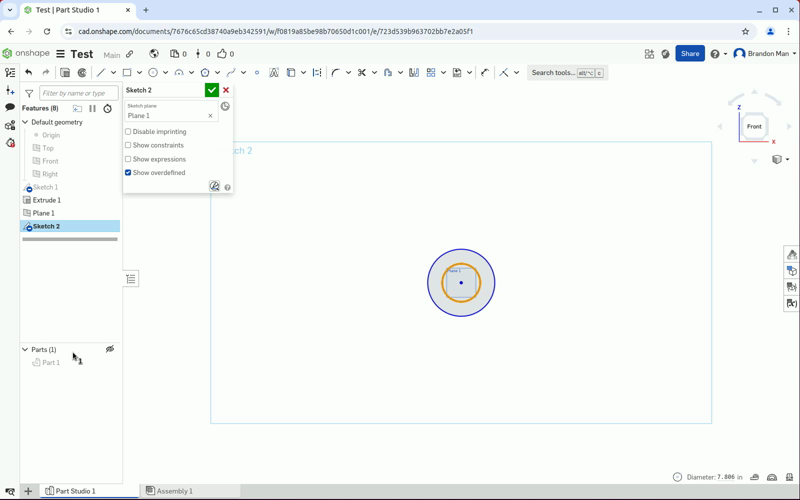
key(shift+y)
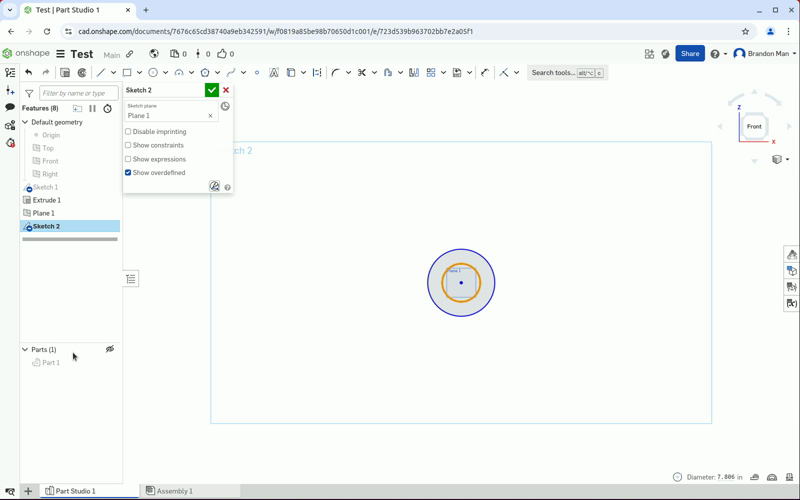
key(shift+e)
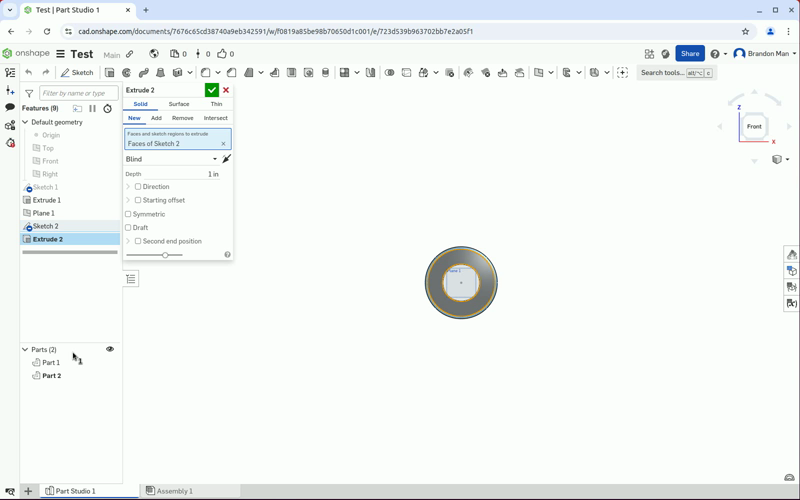
mouse_move(143, 106)
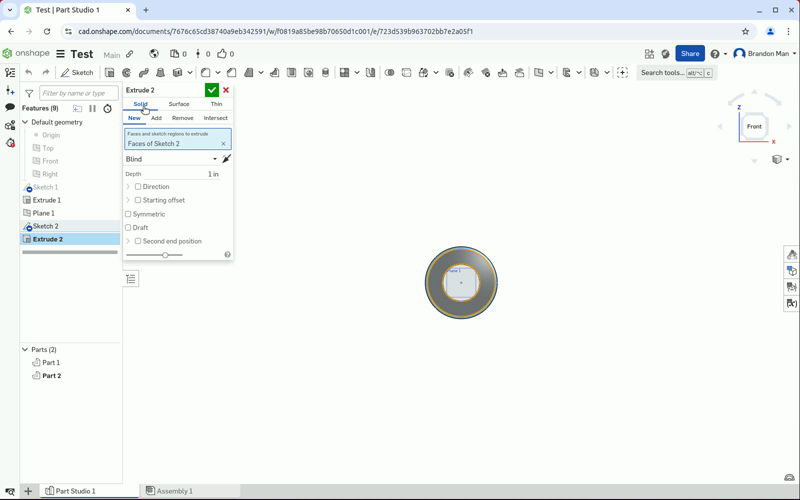
click(143, 106)
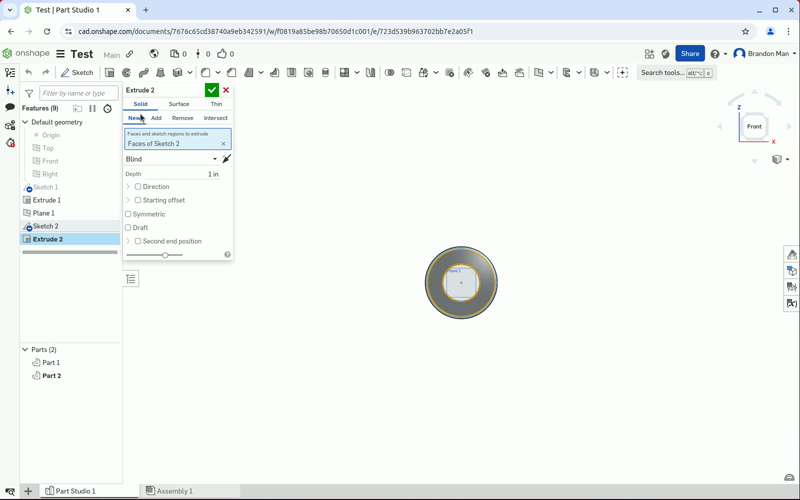
mouse_move(137, 120)
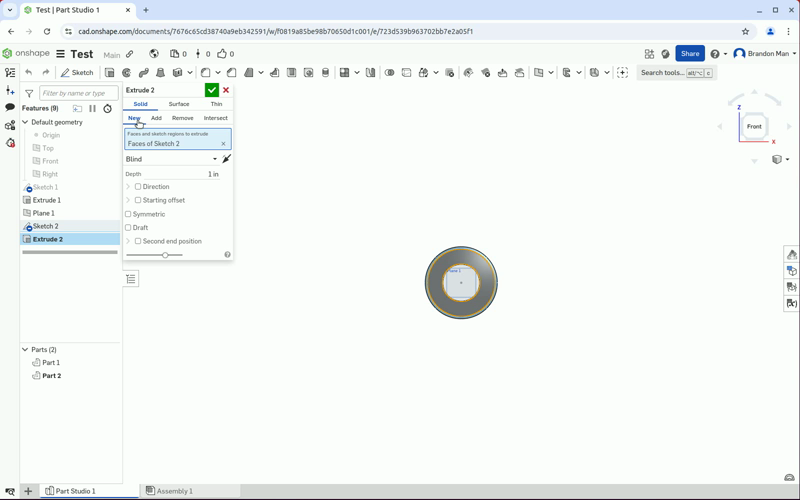
click(137, 120)
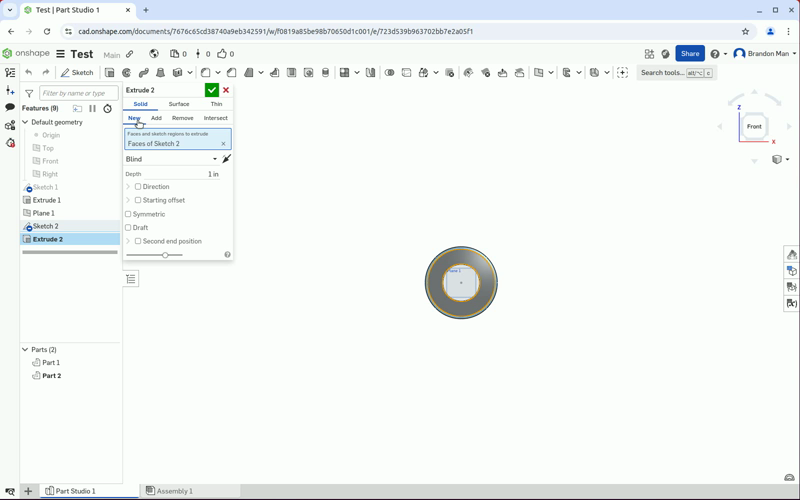
key(tab, 4)
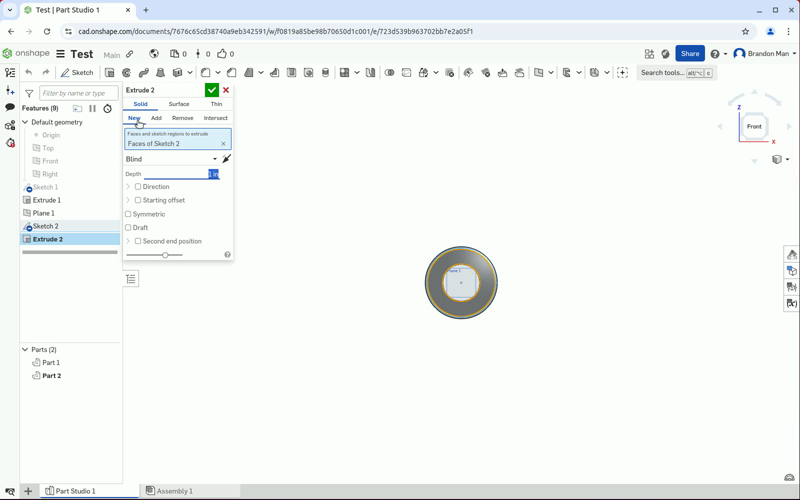
text(0.963)
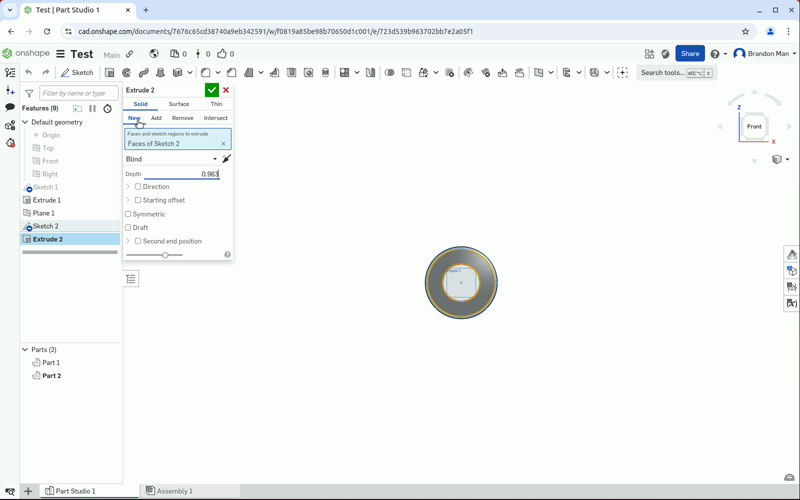
key(enter)
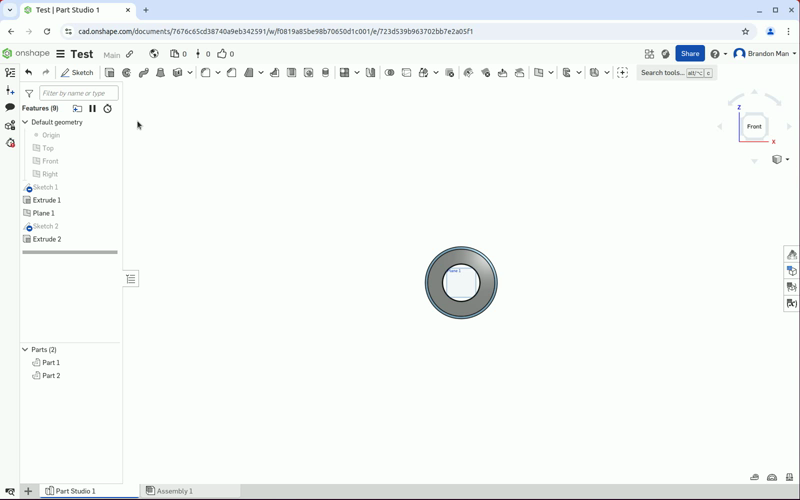
key(shift+h)
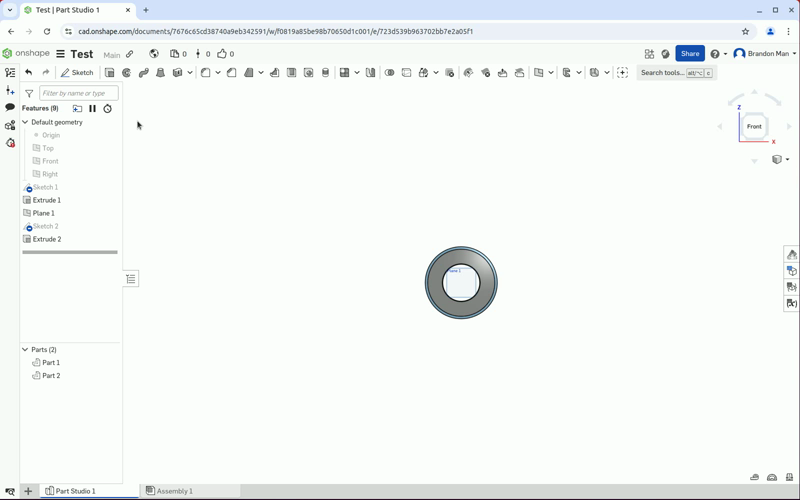
key(shift+h)
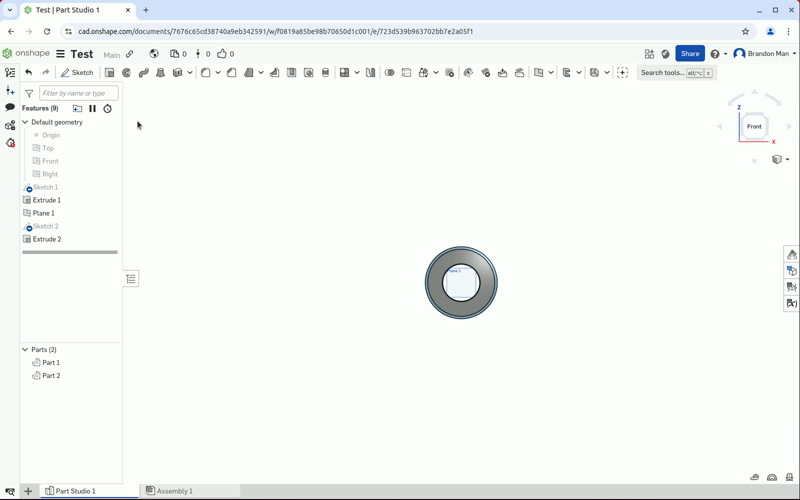
key(shift+7)
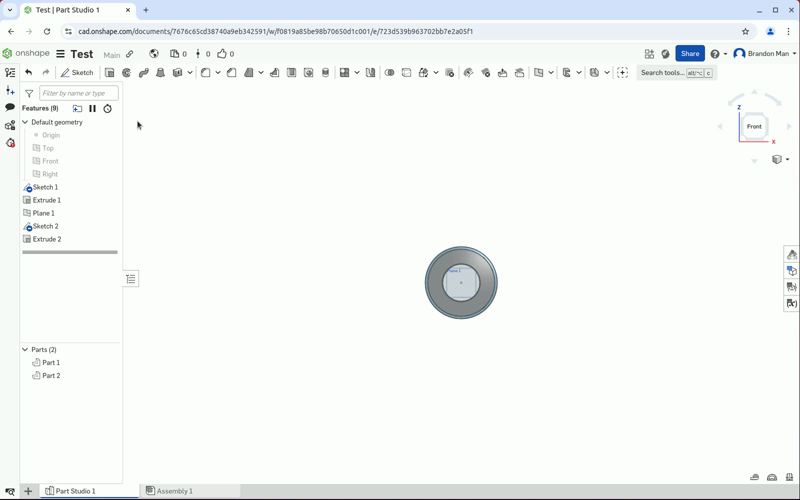
key(left, 2)
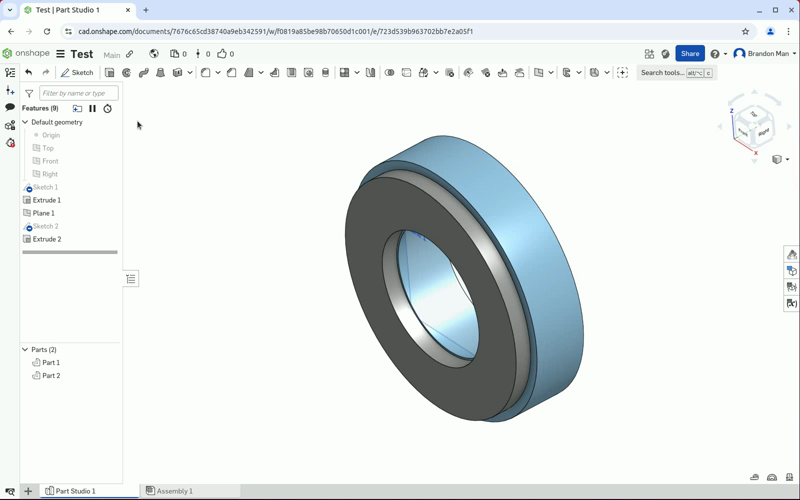
key(down, 2)
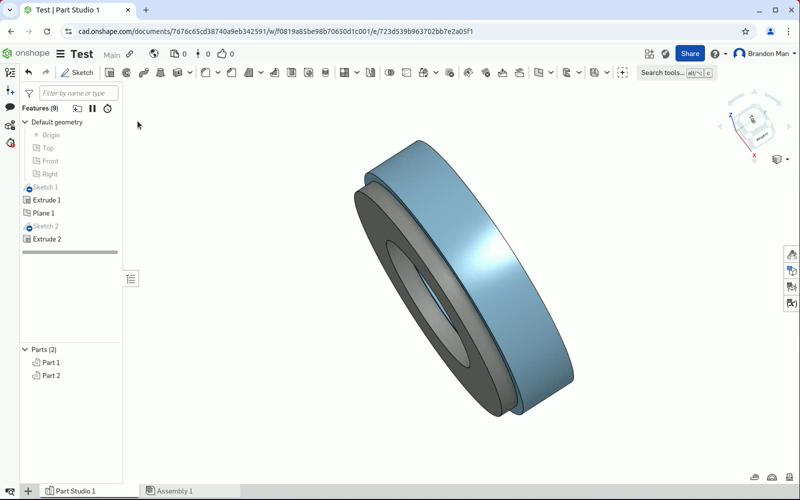
key(up, 2)
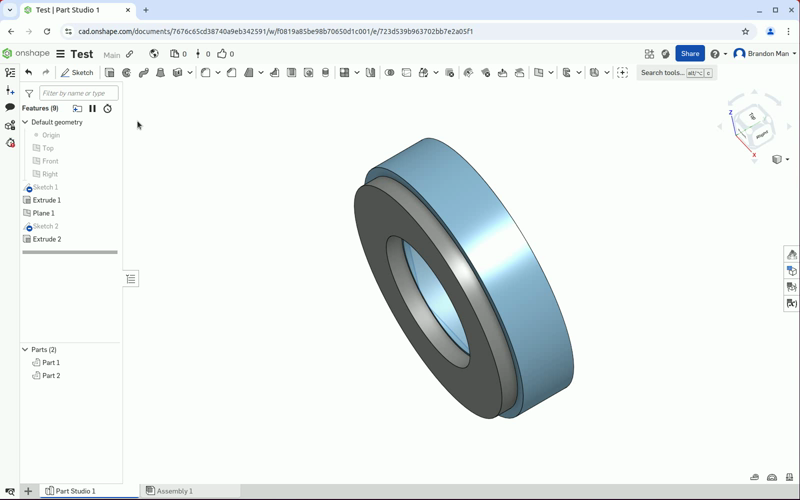
key(right, 2)
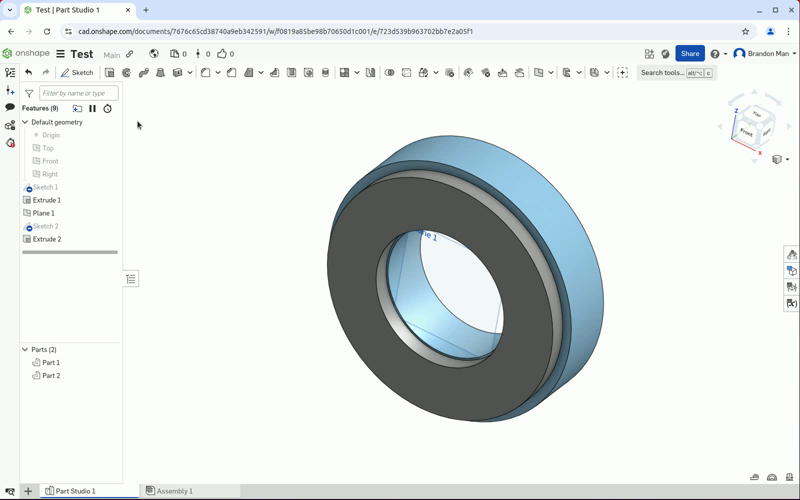
mouse_move(73, 189)
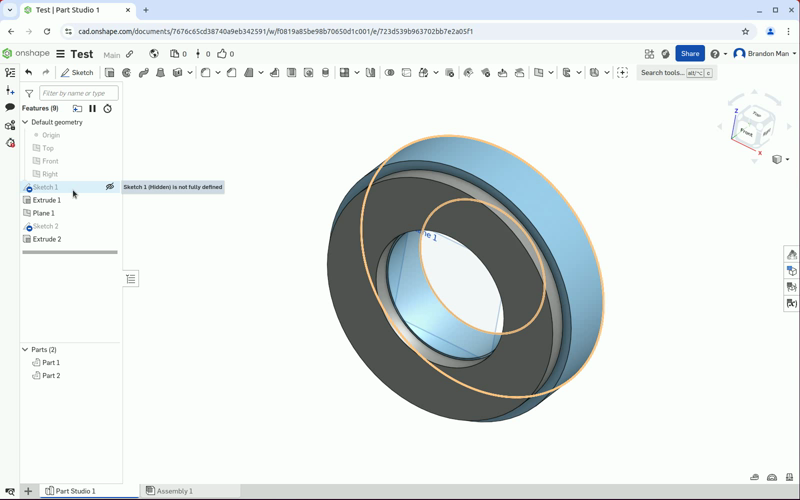
click(73, 189)